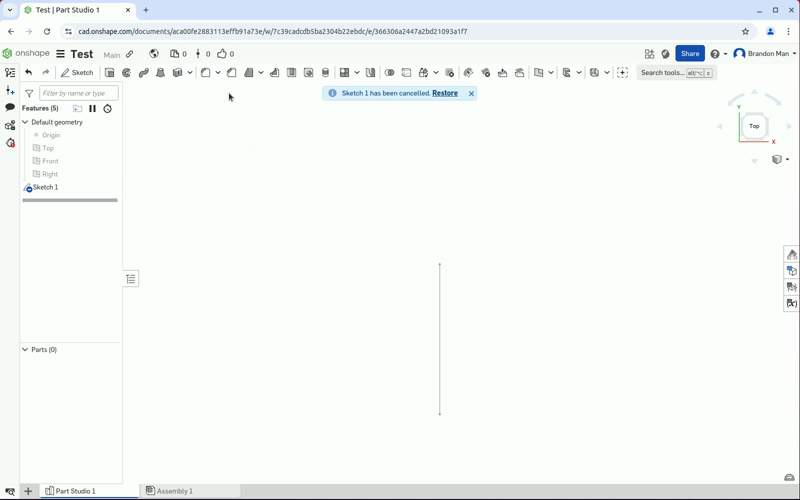
key(shift+h)
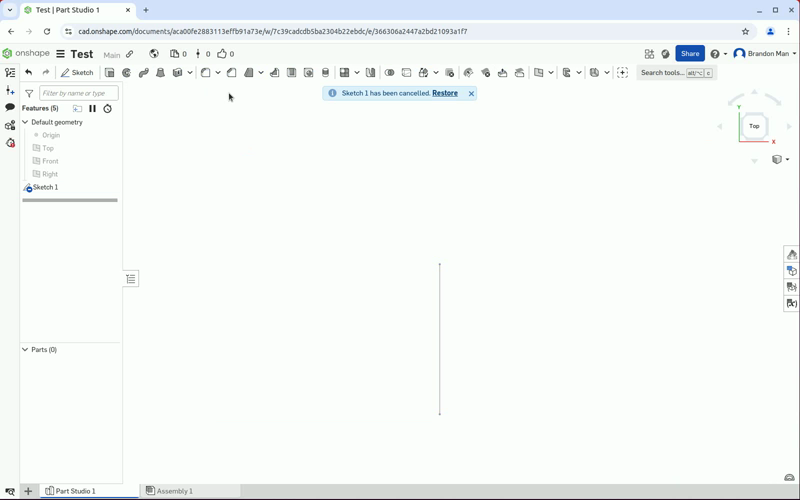
key(shift+s)
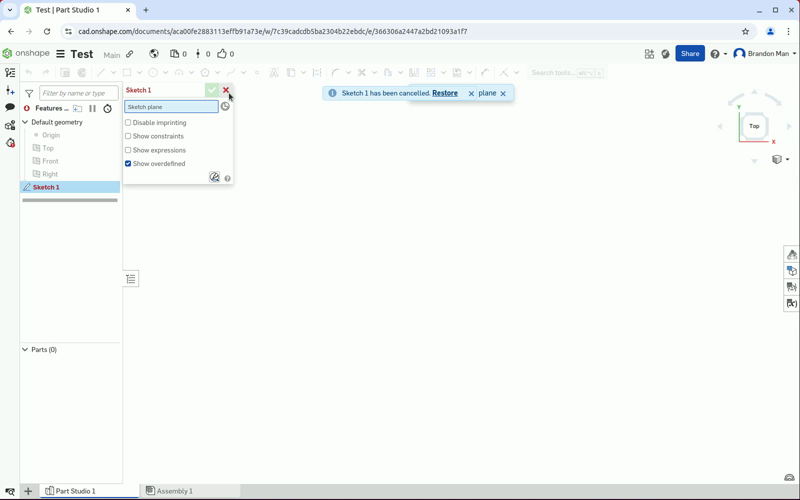
mouse_move(73, 150)
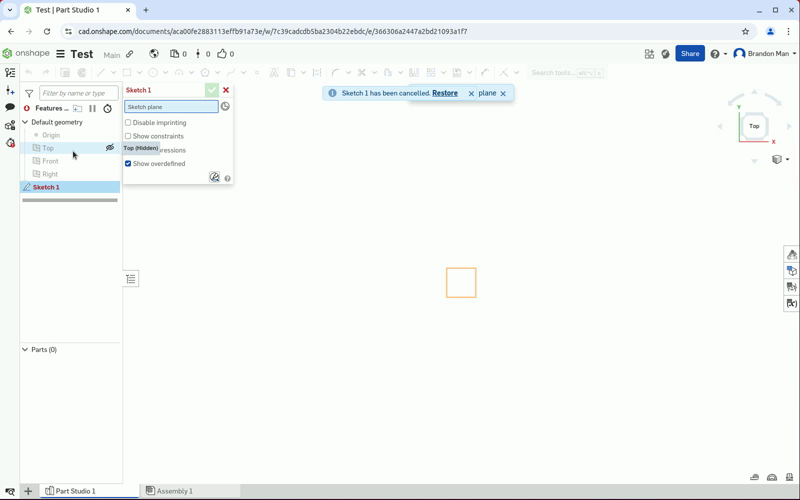
click(73, 150)
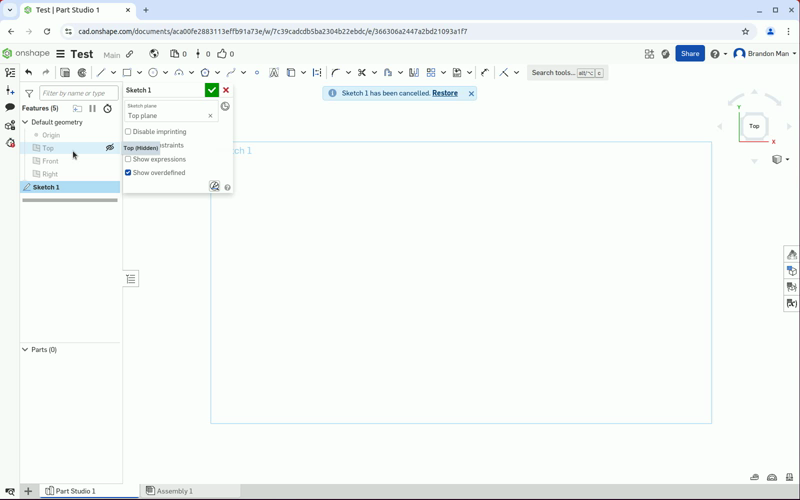
mouse_move(73, 352)
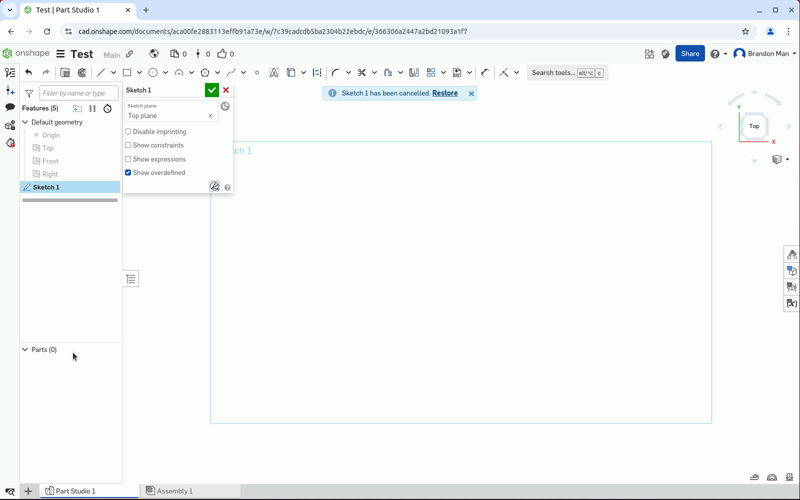
key(y)
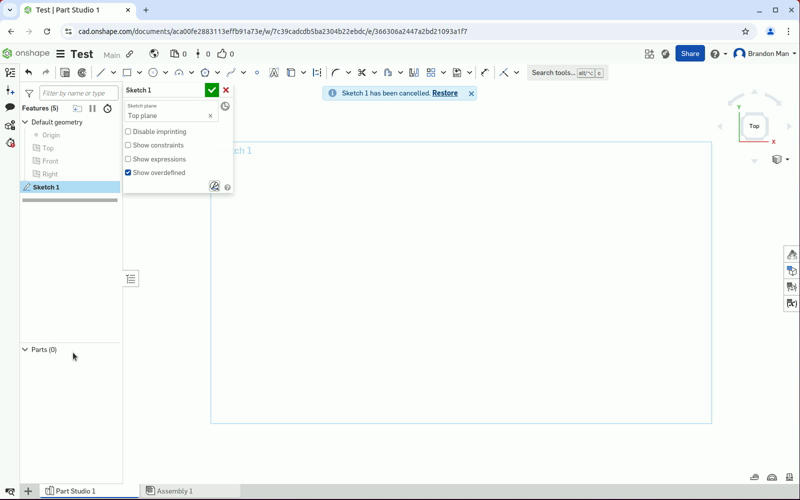
key(l)
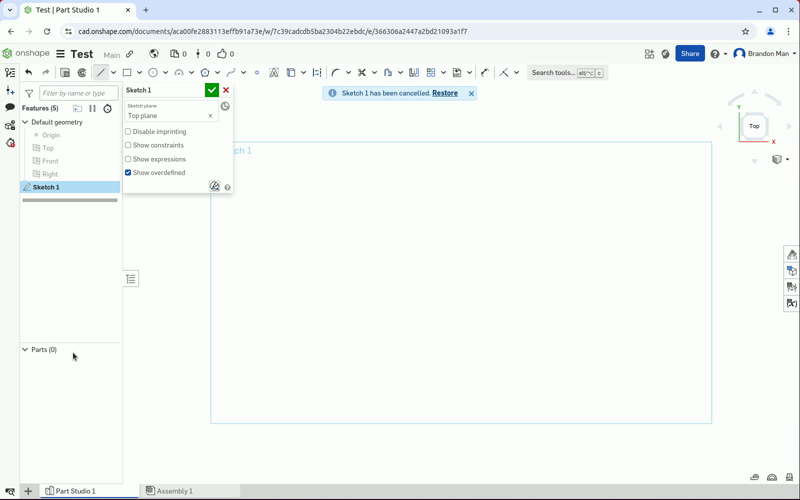
key_down(shift)
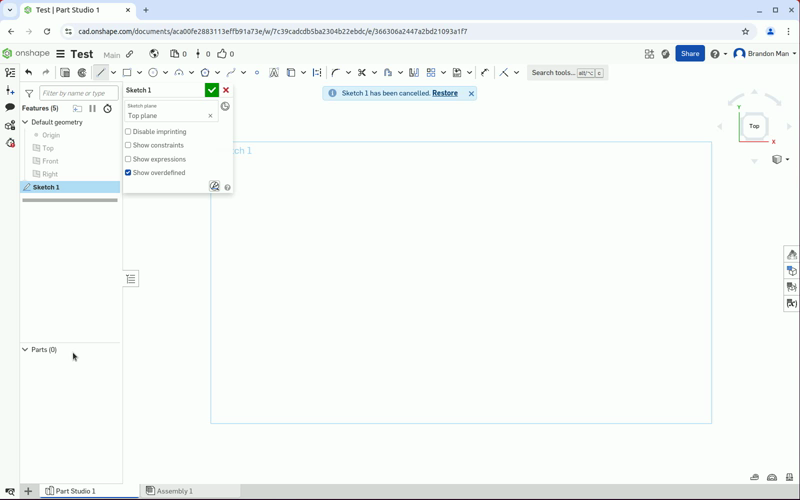
mouse_move(460, 282)
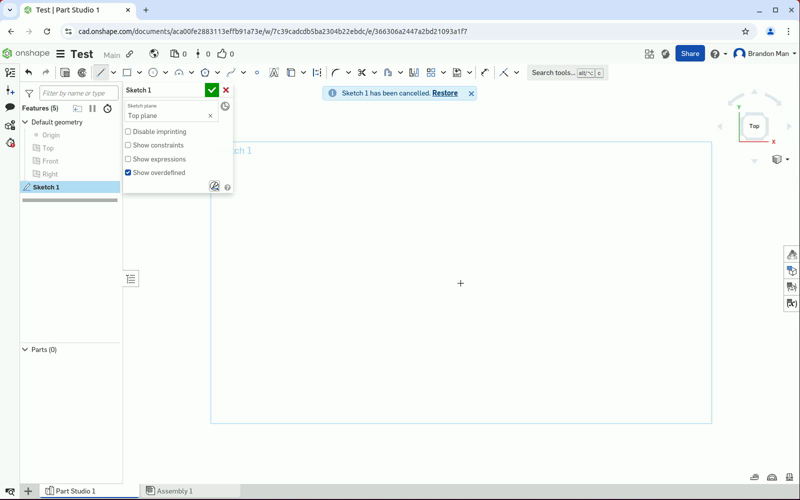
click(460, 282)
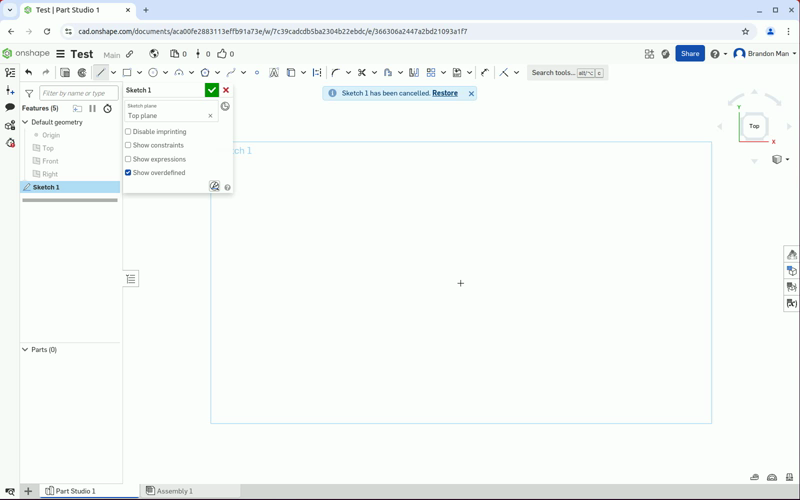
key_up(shift)
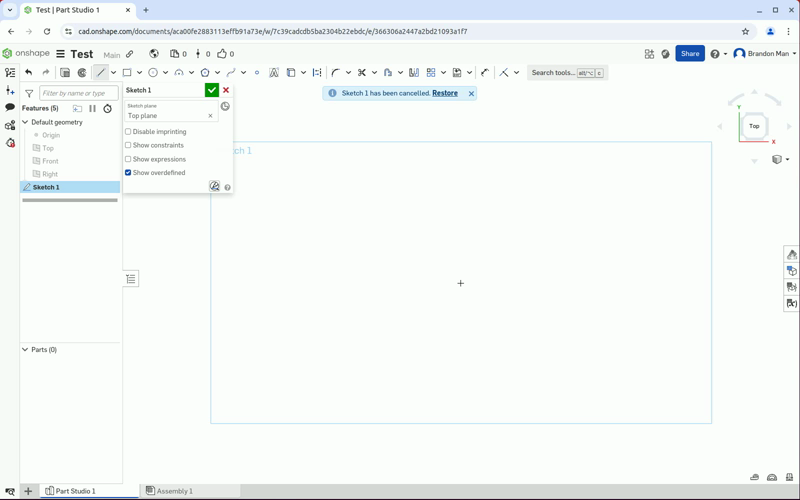
key_down(shift)
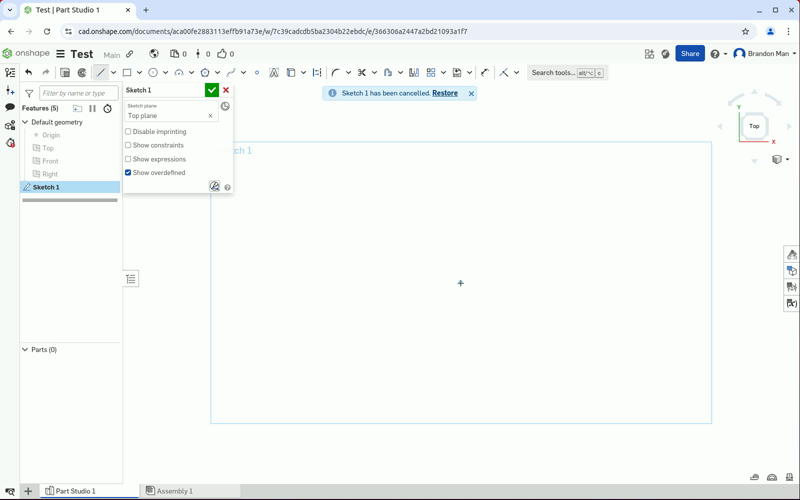
mouse_move(523, 282)
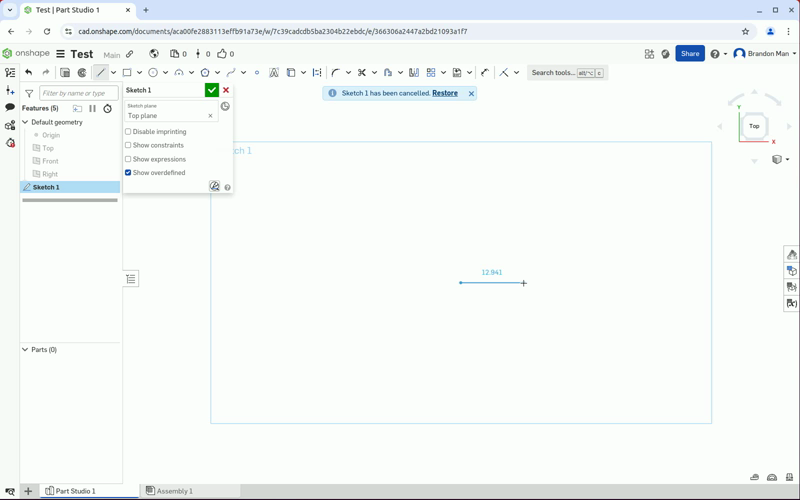
click(523, 282)
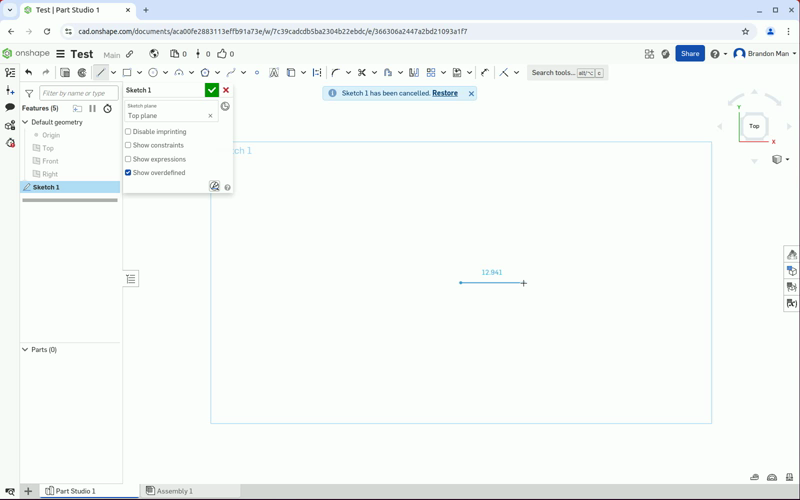
key_up(shift)
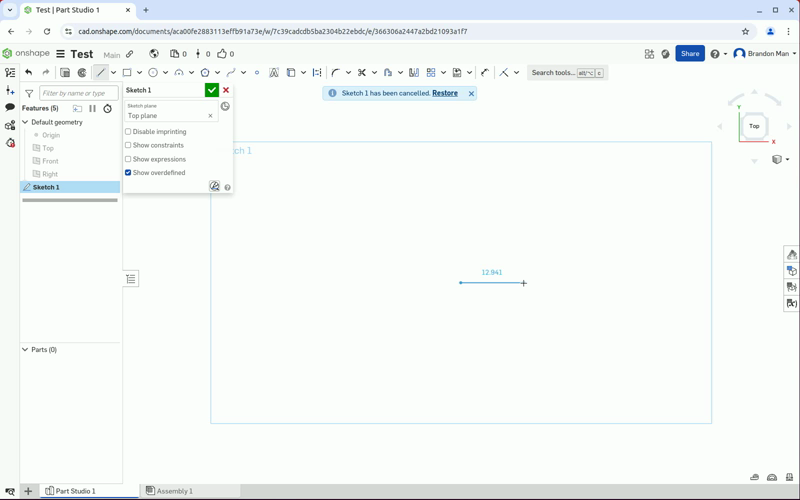
key_down(shift)
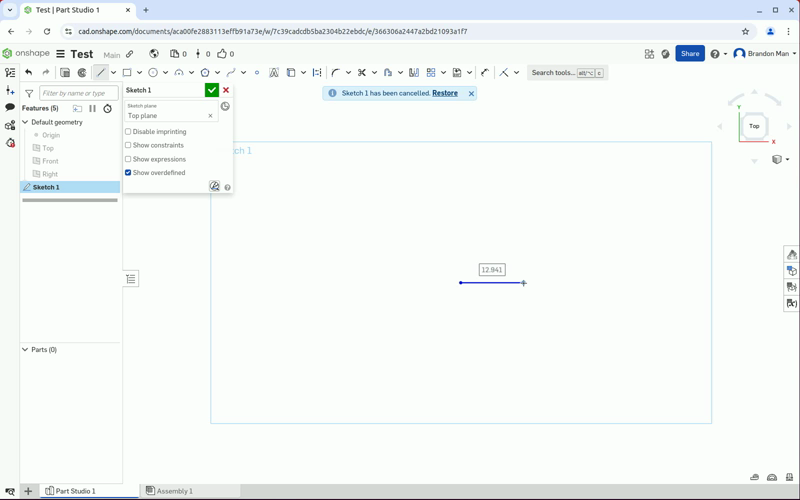
mouse_move(553, 282)
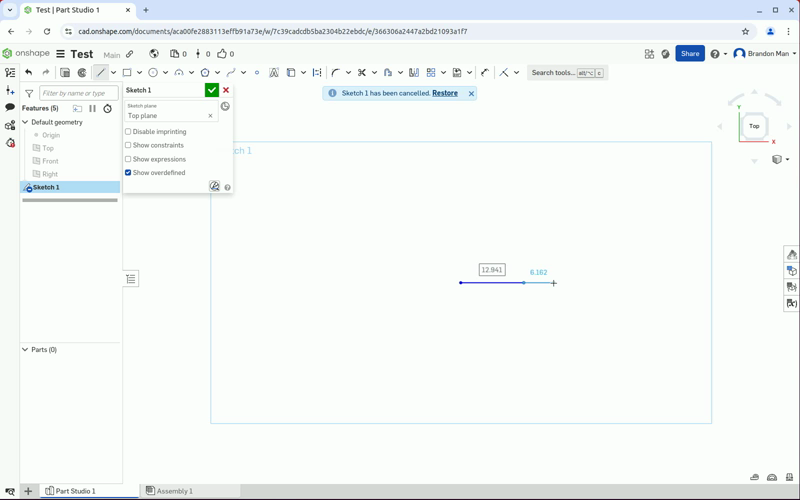
mouse_move(523, 258)
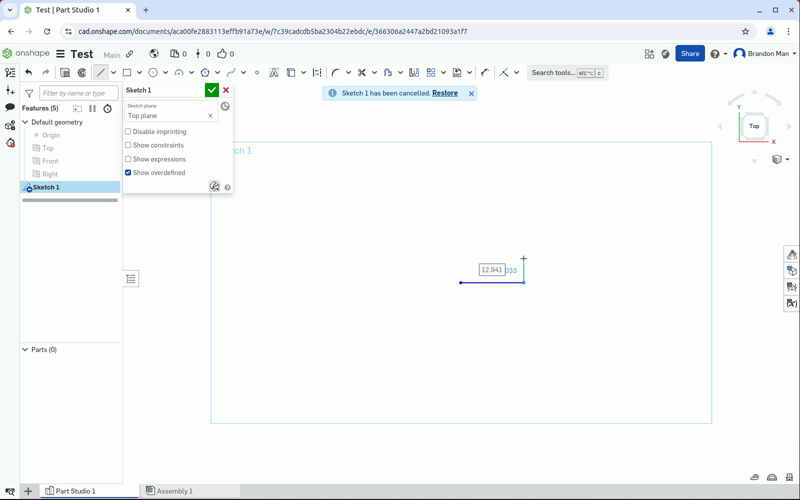
click(523, 258)
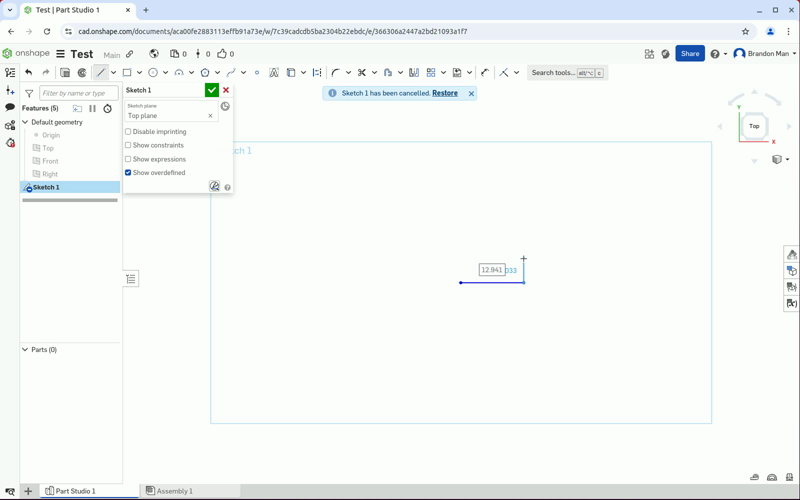
key_up(shift)
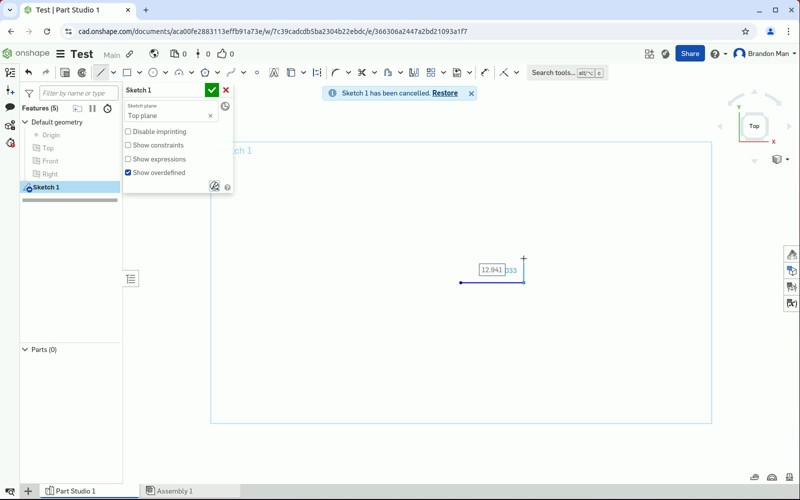
key_down(shift)
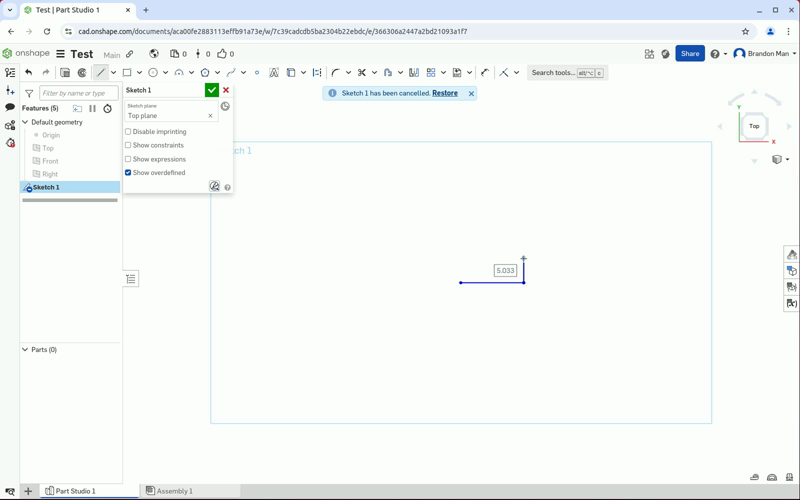
mouse_move(553, 258)
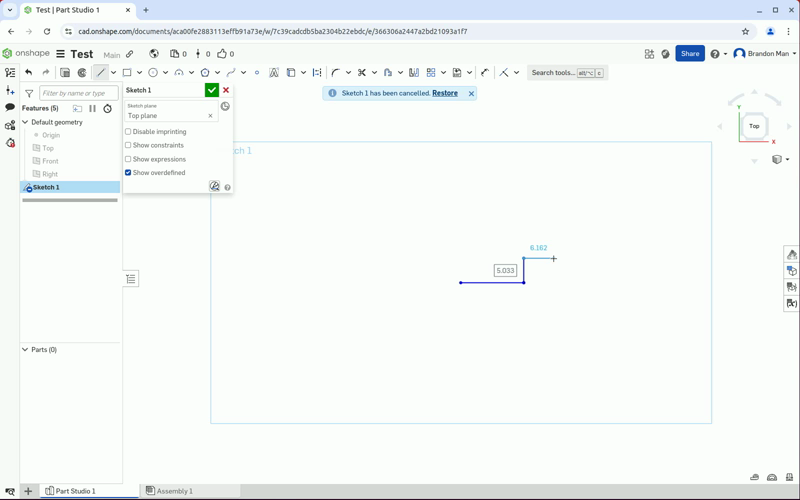
mouse_move(573, 258)
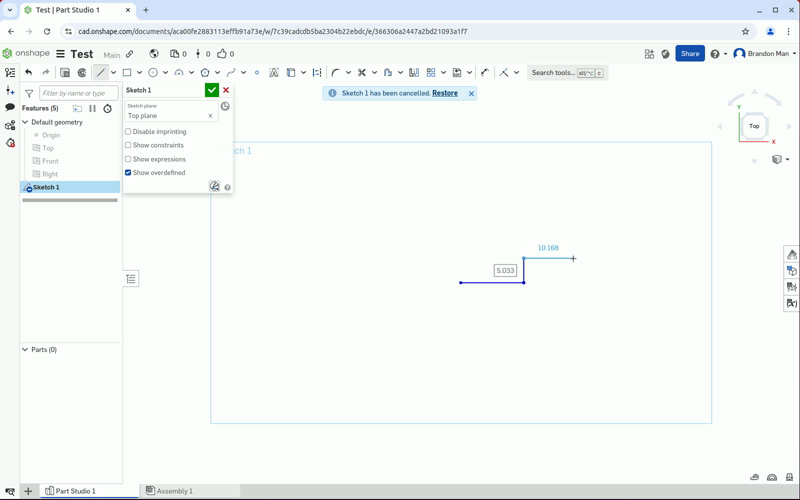
click(573, 258)
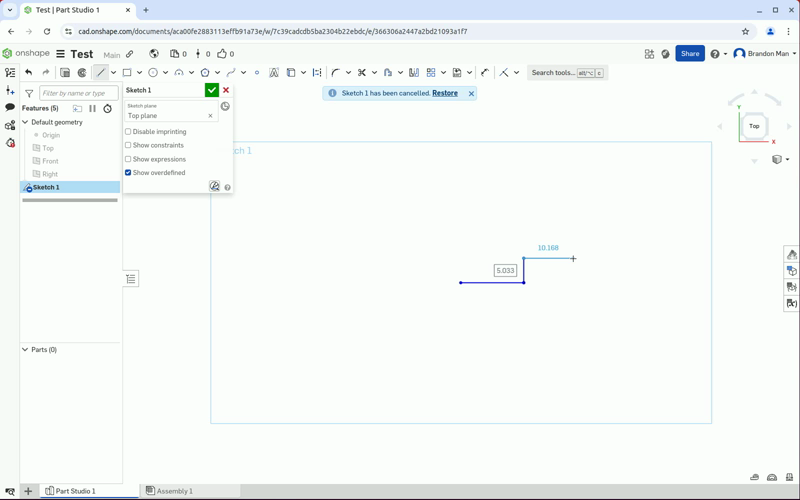
key_up(shift)
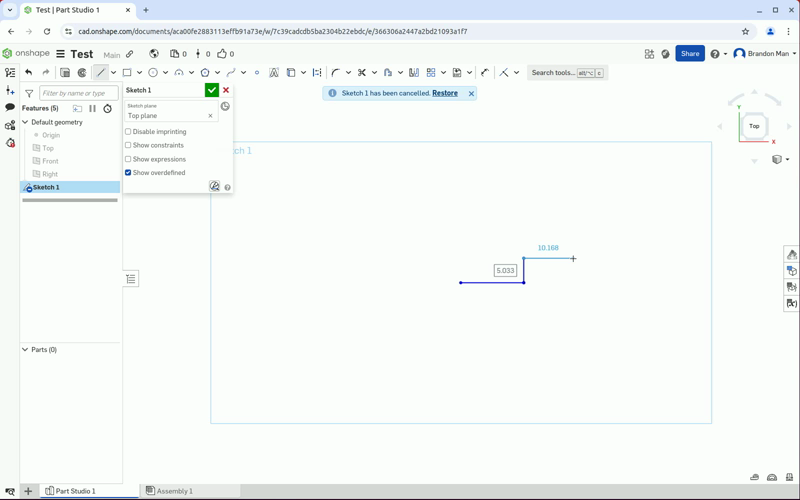
key_down(shift)
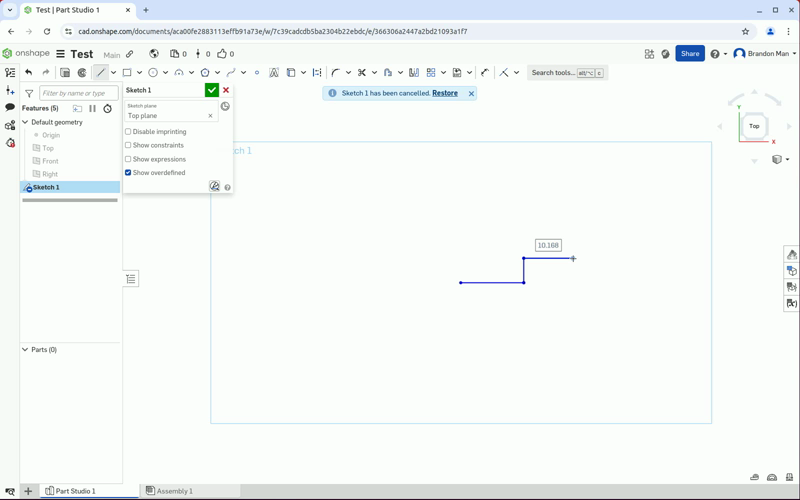
mouse_move(589, 258)
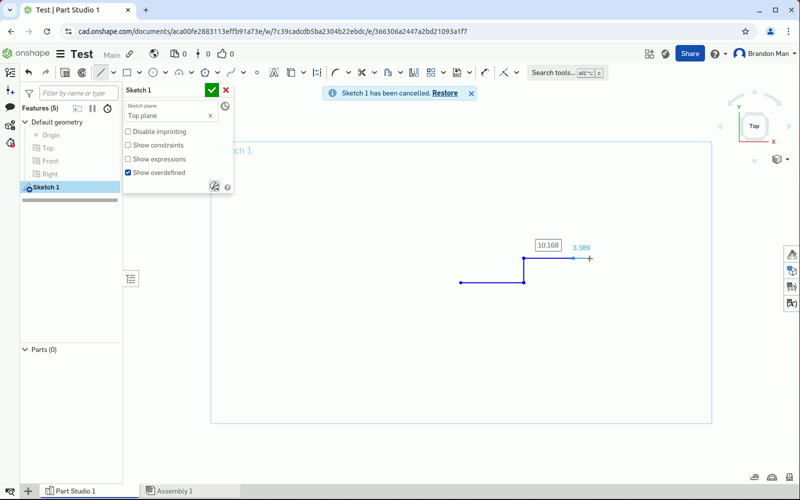
mouse_move(573, 233)
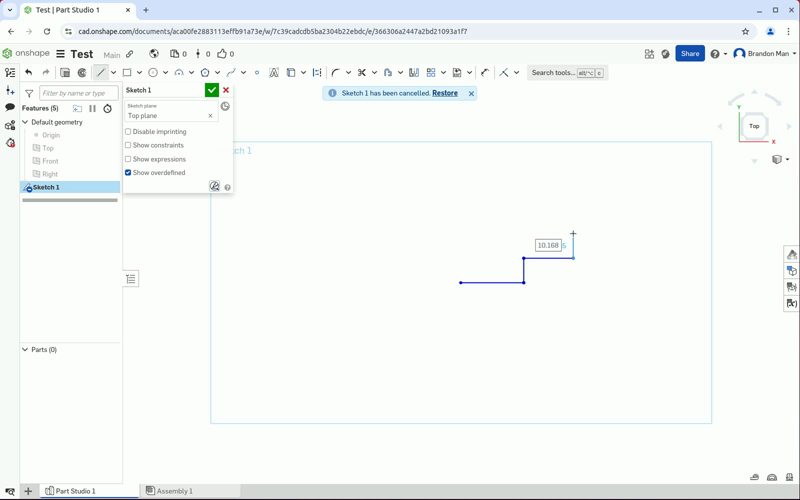
click(573, 233)
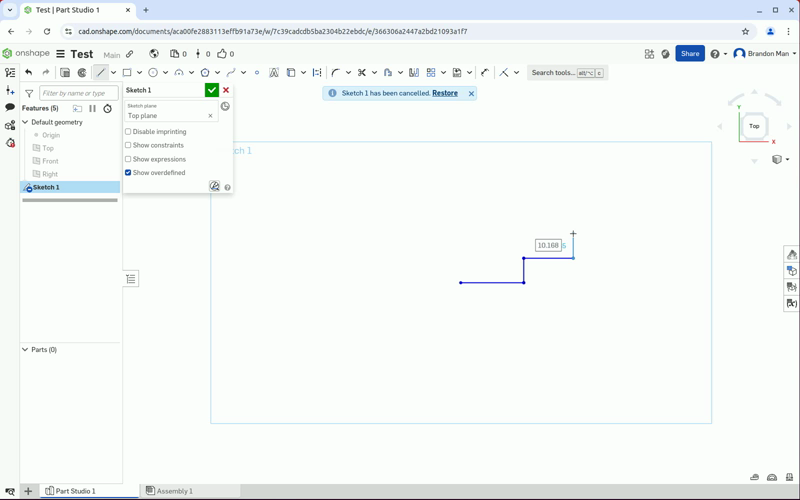
key_up(shift)
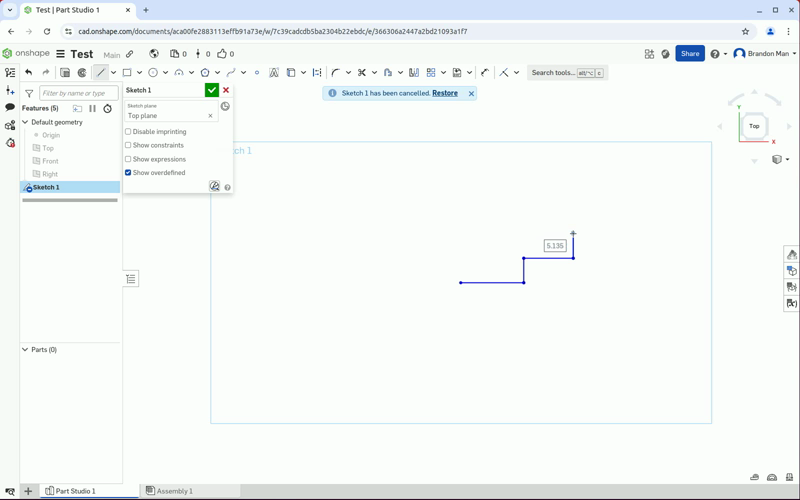
key_down(shift)
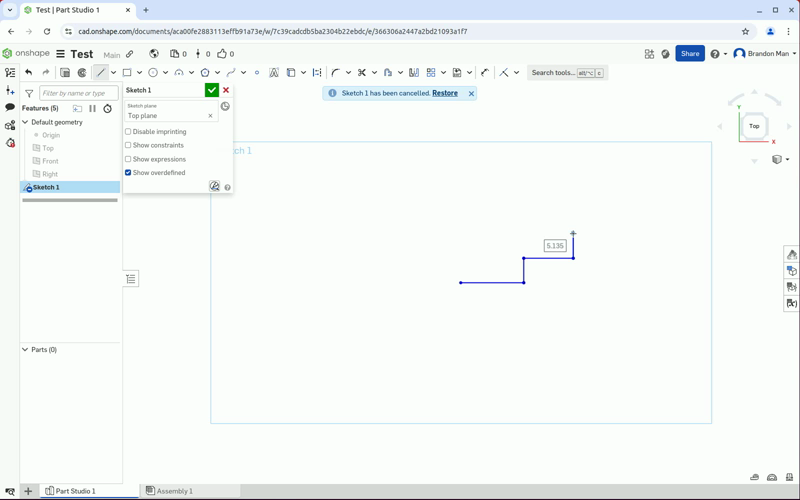
mouse_move(589, 233)
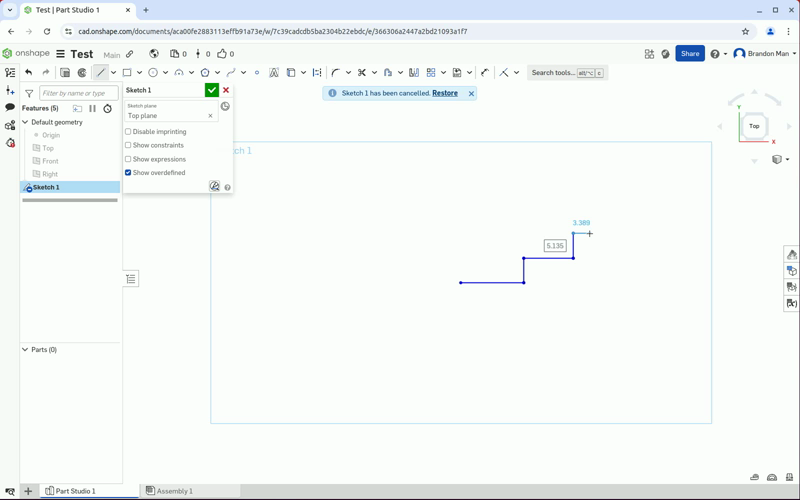
mouse_move(523, 233)
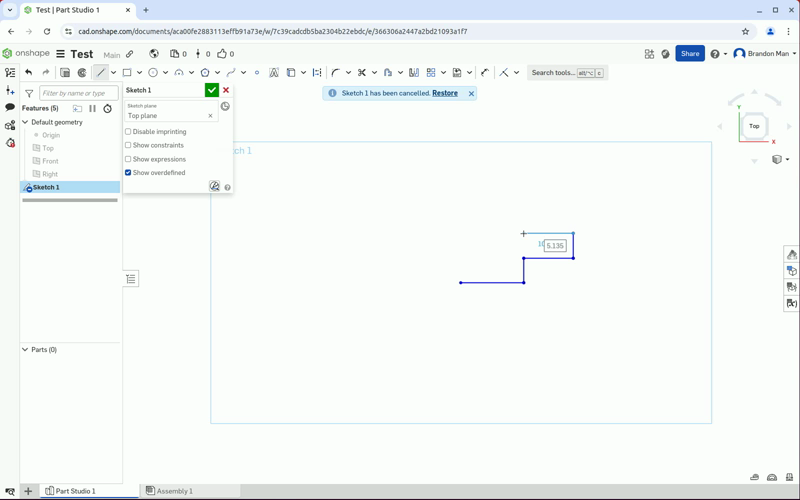
click(523, 233)
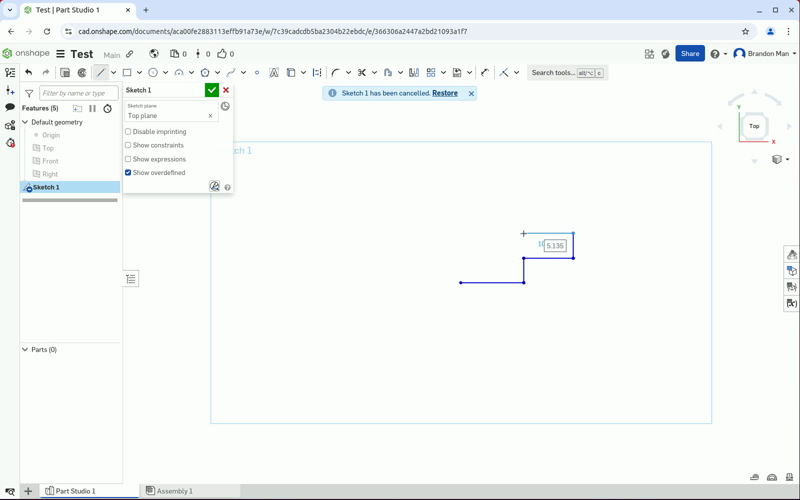
key_up(shift)
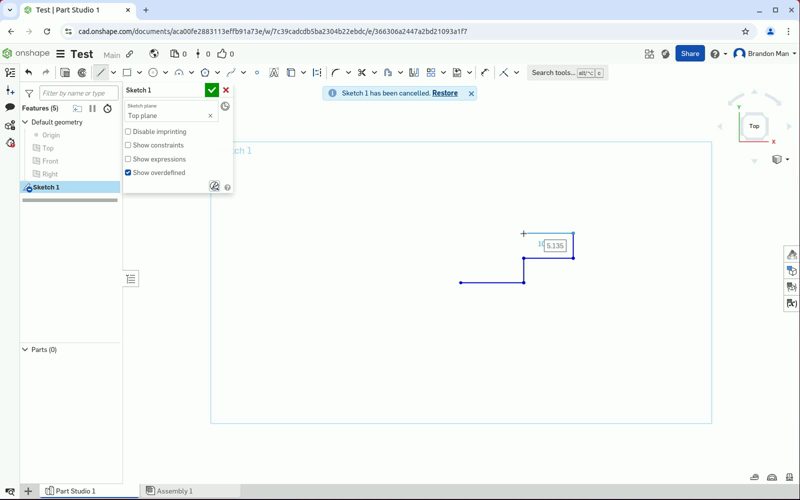
key_down(shift)
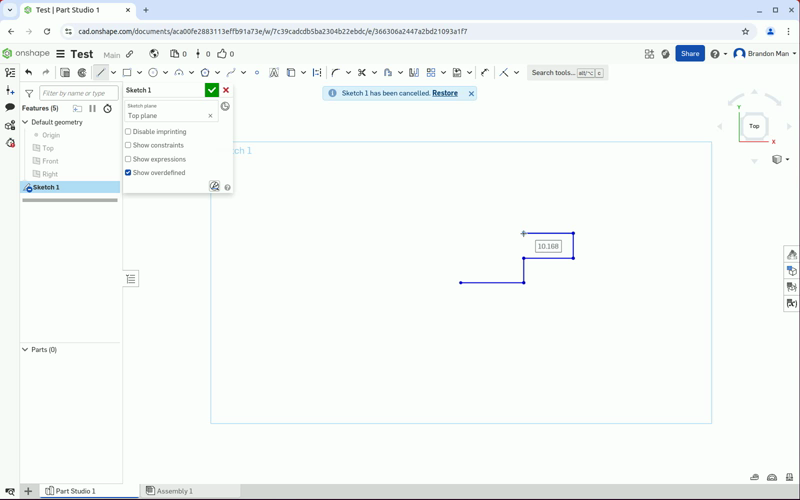
mouse_move(553, 233)
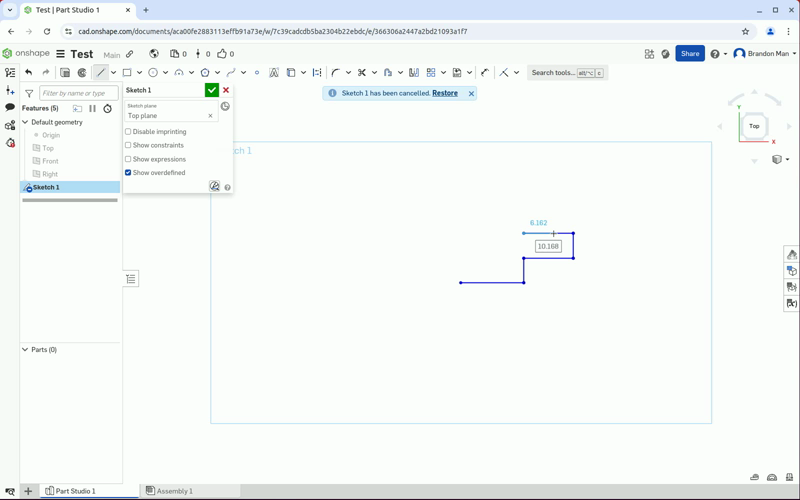
mouse_move(523, 208)
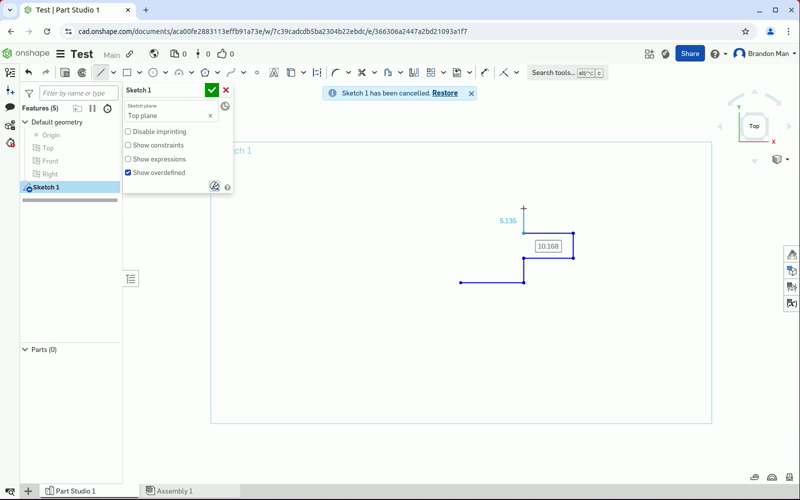
click(523, 208)
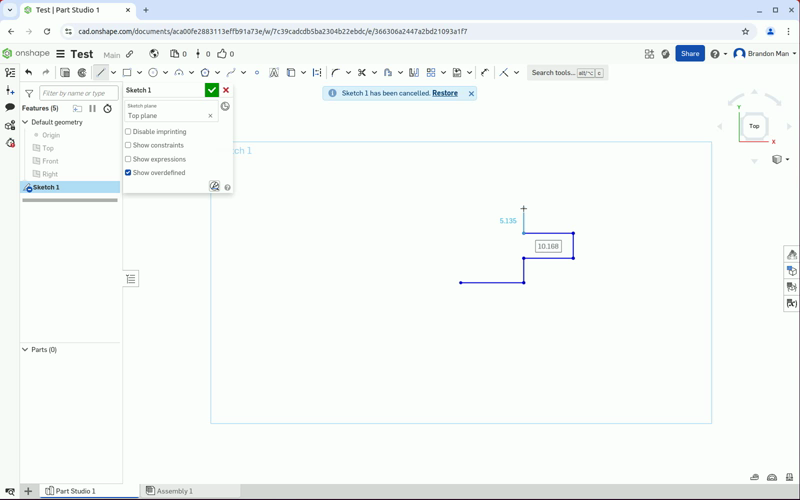
key_up(shift)
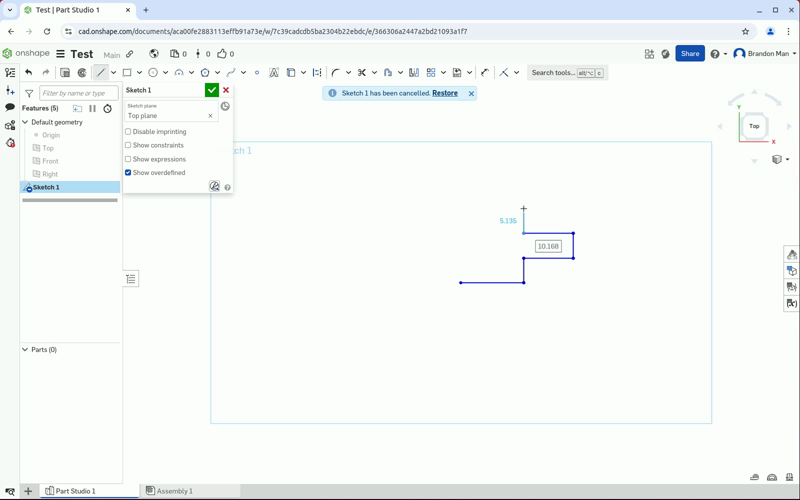
key_down(shift)
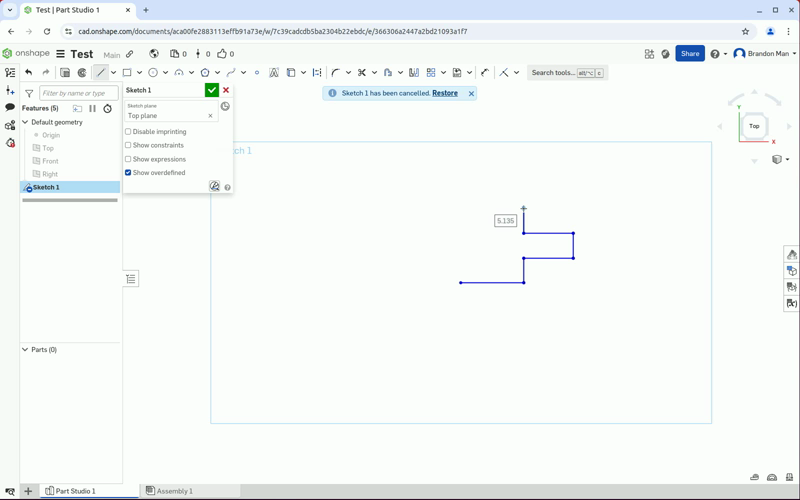
mouse_move(460, 208)
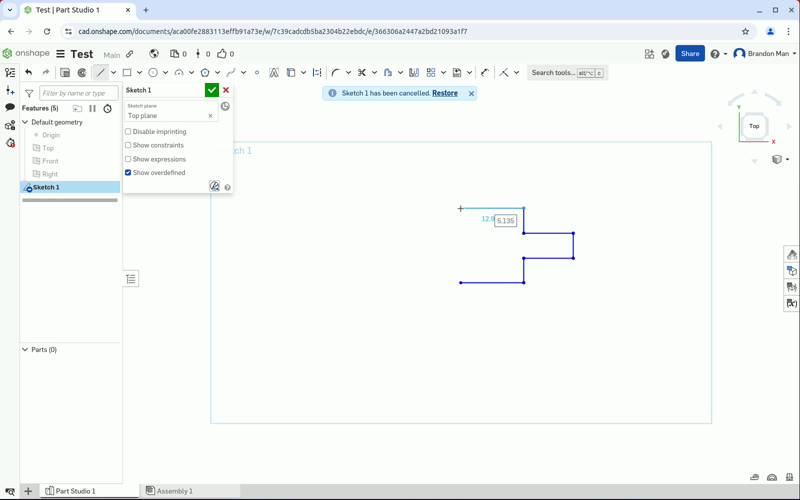
click(460, 208)
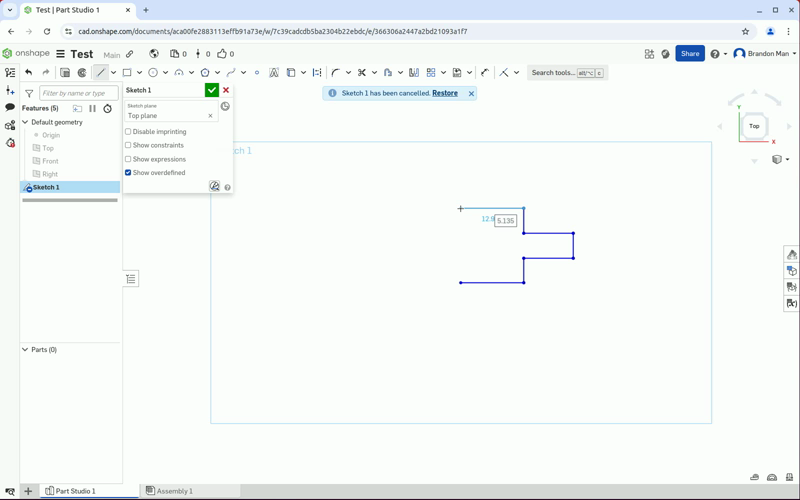
key_up(shift)
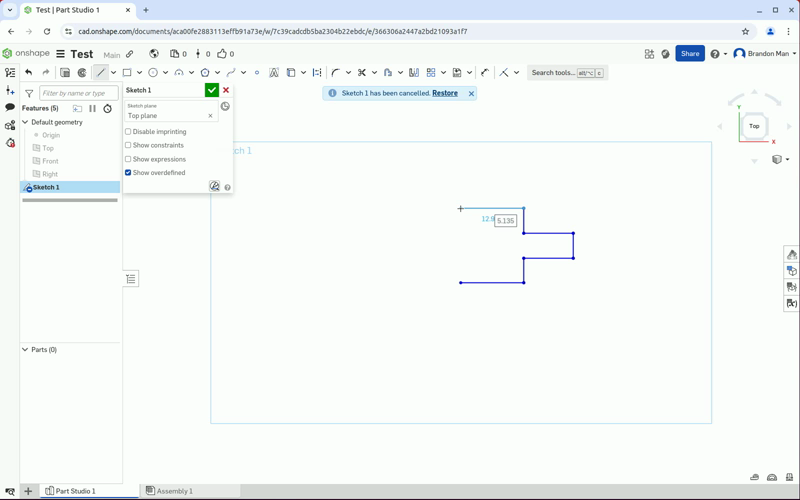
key_down(shift)
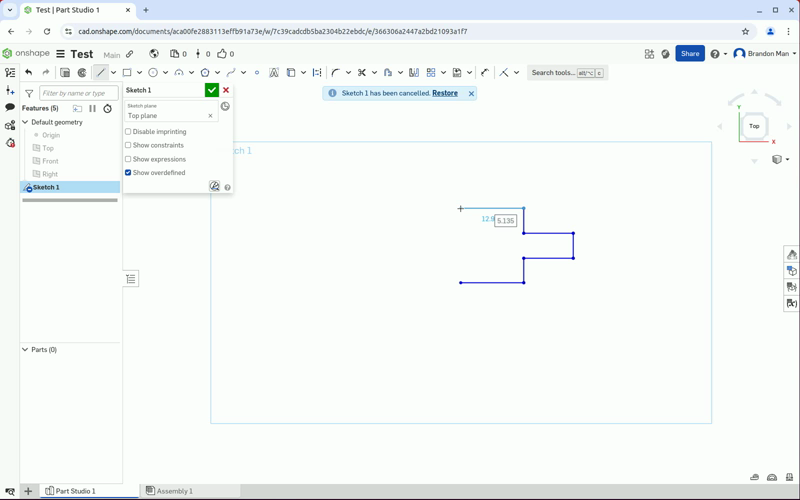
mouse_move(460, 282)
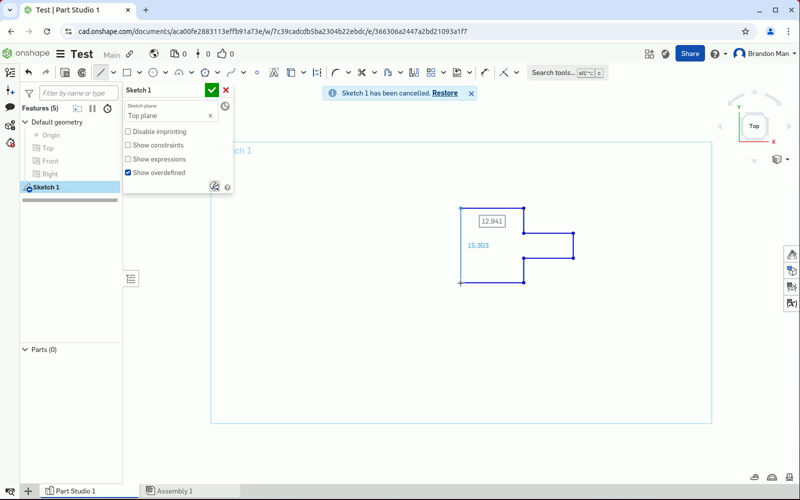
key_up(shift)
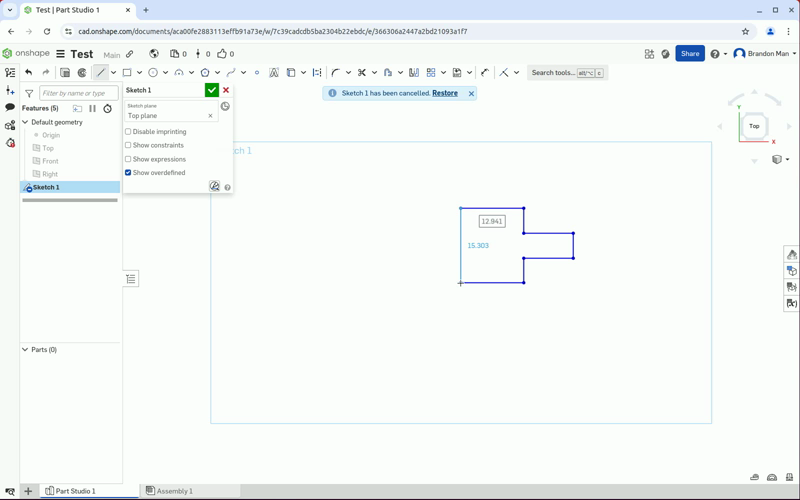
click(460, 282)
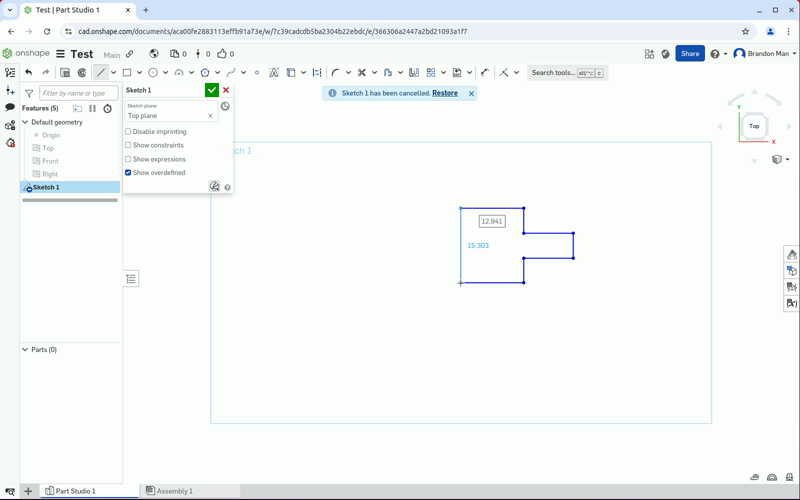
key(esc)
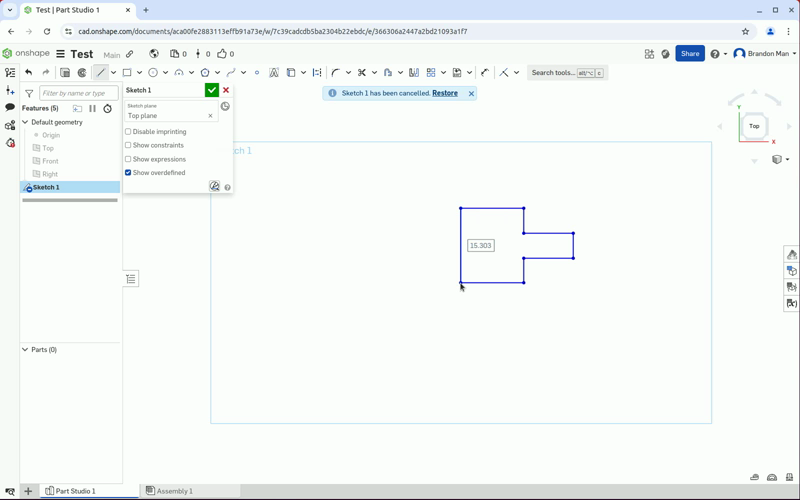
mouse_move(468, 216)
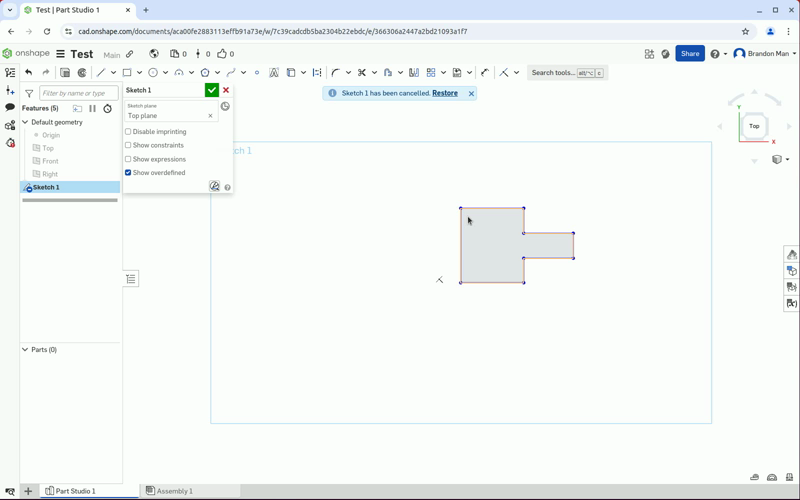
click(468, 216)
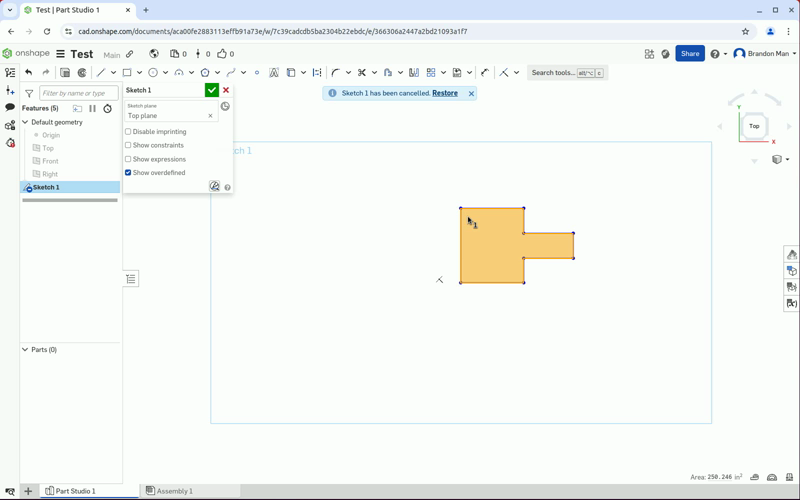
mouse_move(73, 352)
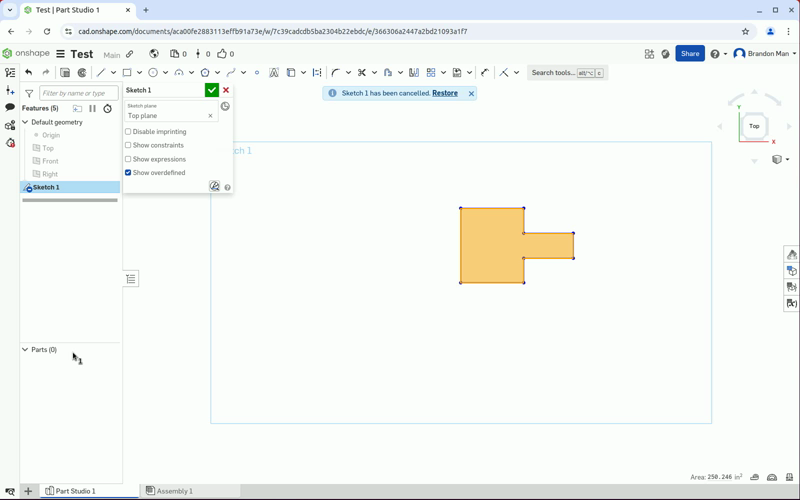
key(shift+y)
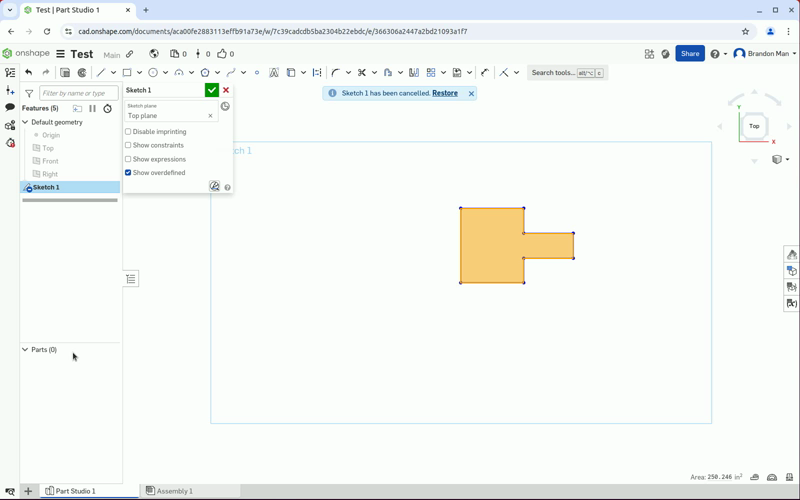
key(shift+e)
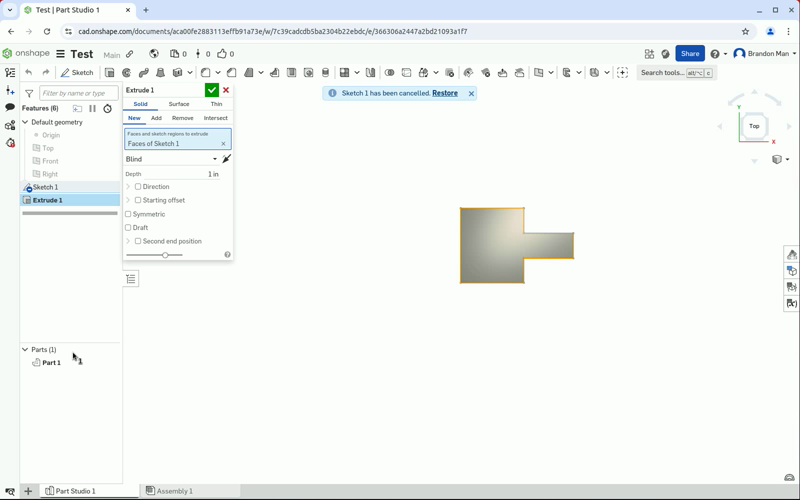
mouse_move(143, 106)
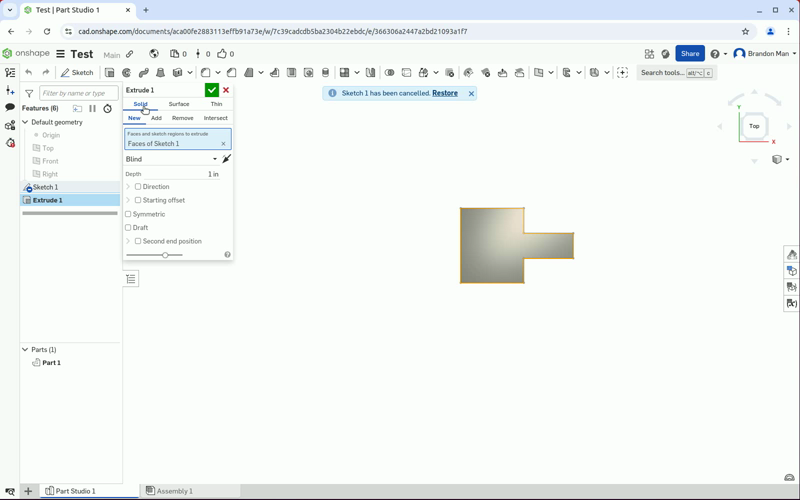
click(143, 106)
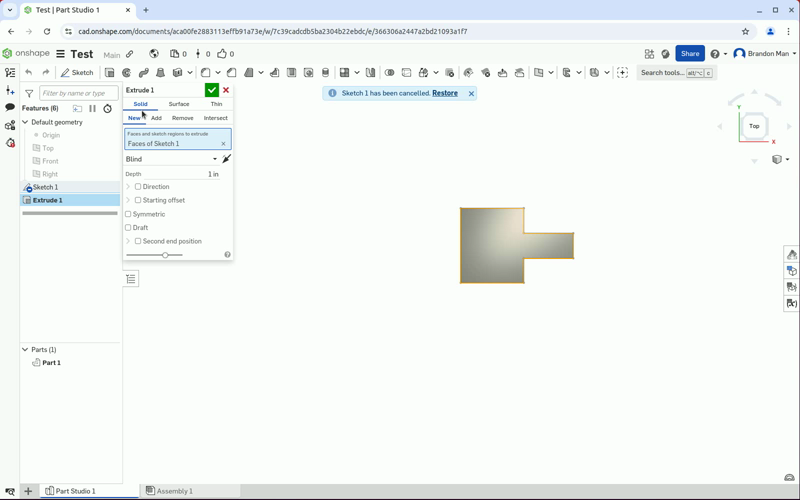
mouse_move(137, 120)
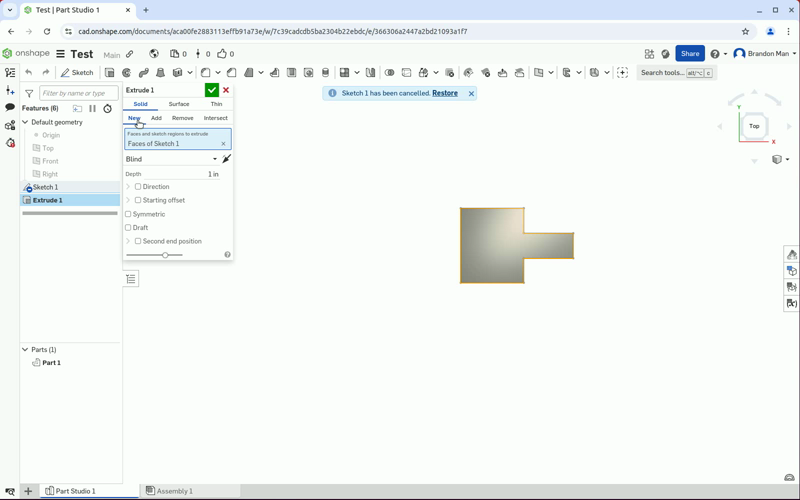
click(137, 120)
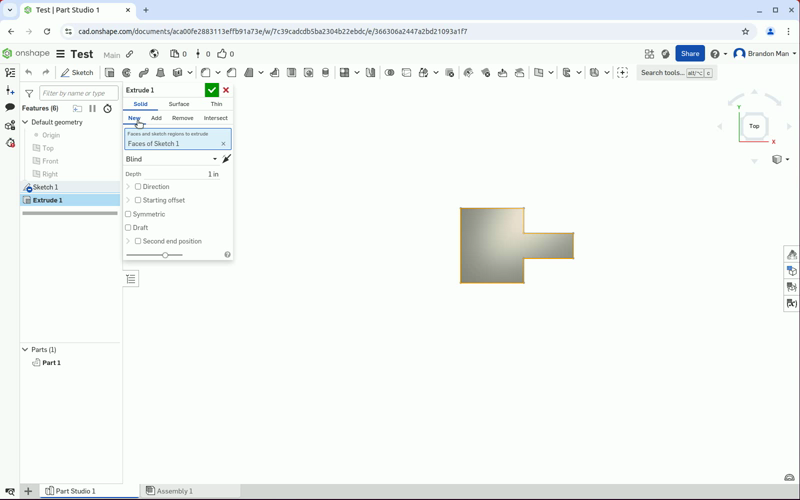
key(tab, 4)
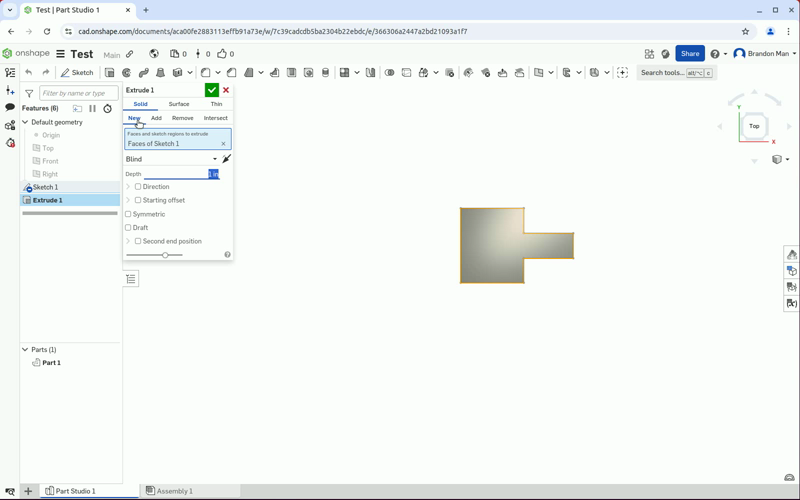
text(12.758)
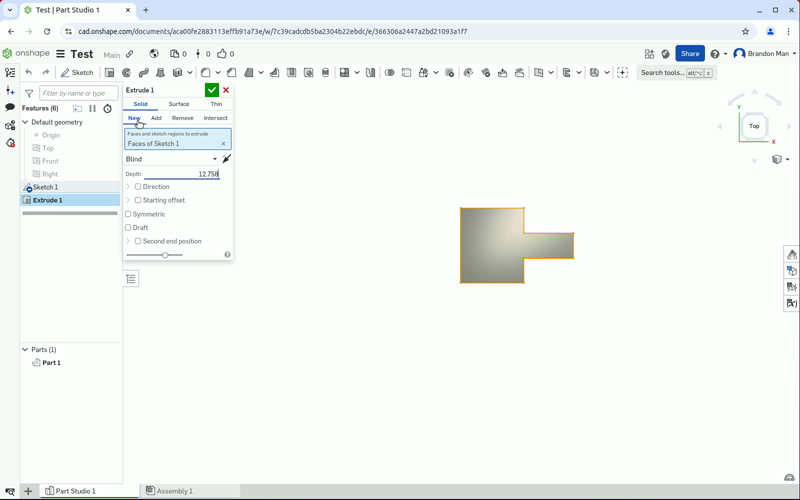
key(enter)
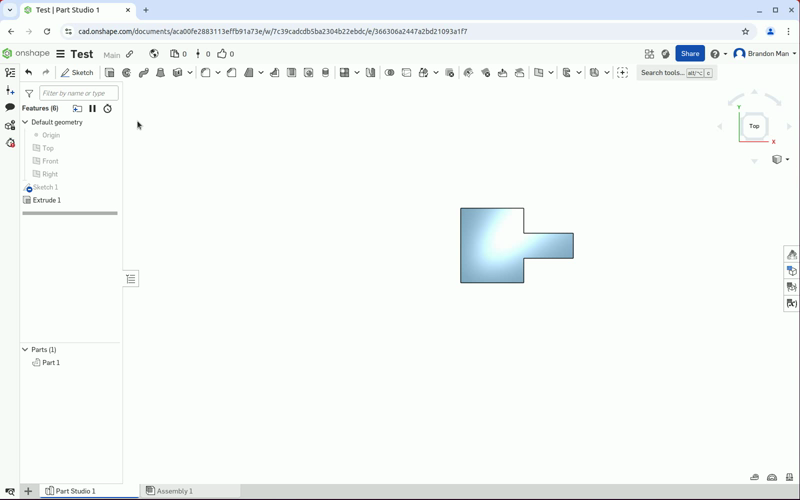
key(shift+h)
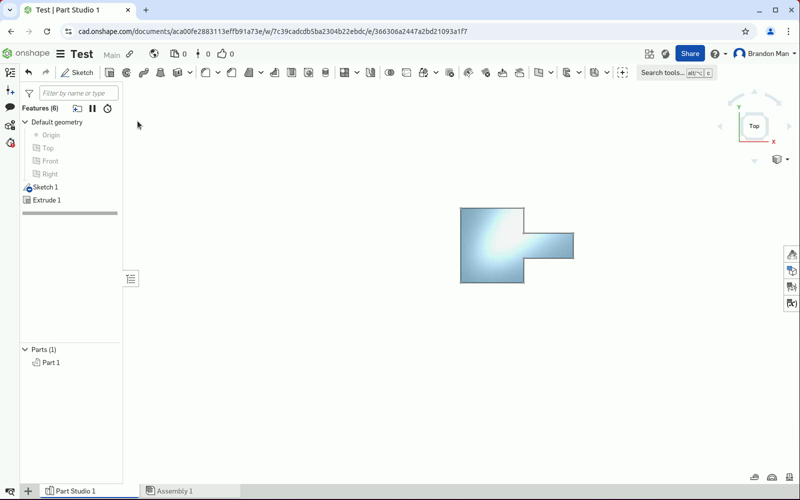
key(shift+h)
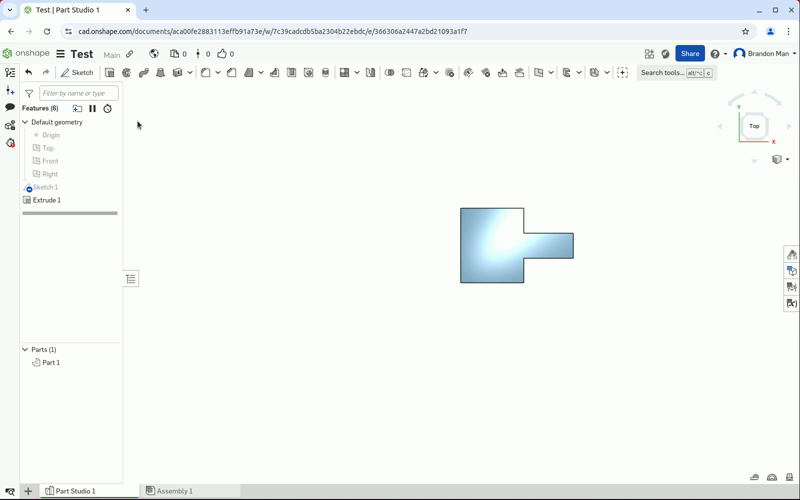
mouse_move(73, 189)
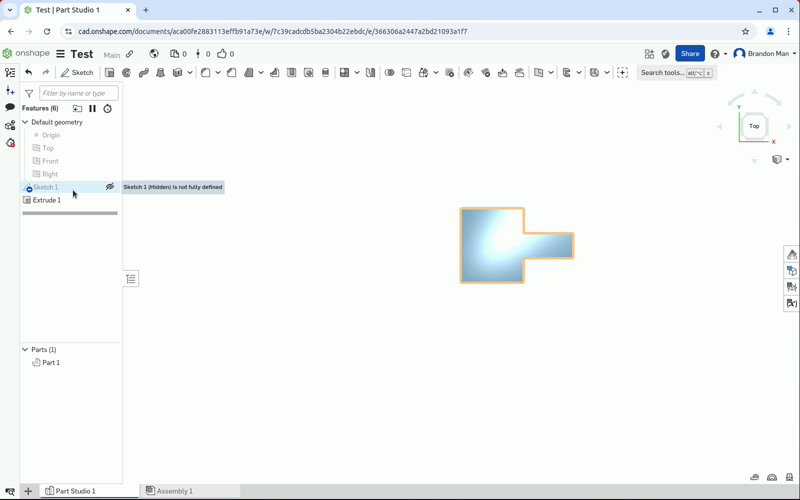
click(73, 189)
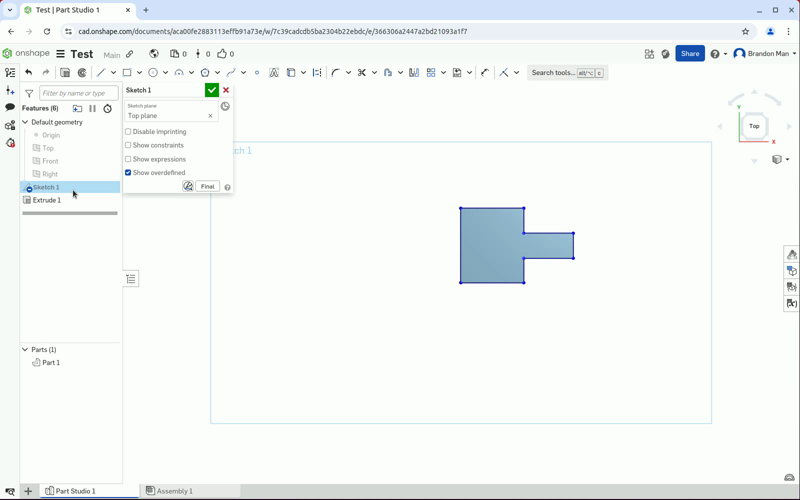
mouse_move(229, 92)
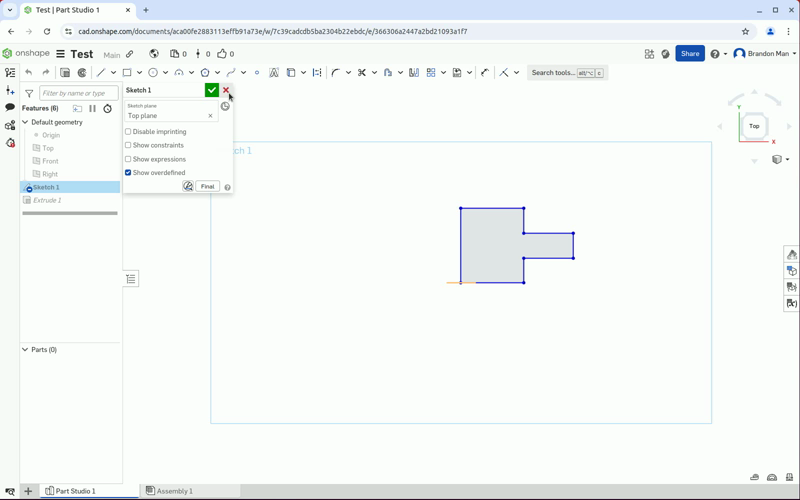
click(229, 92)
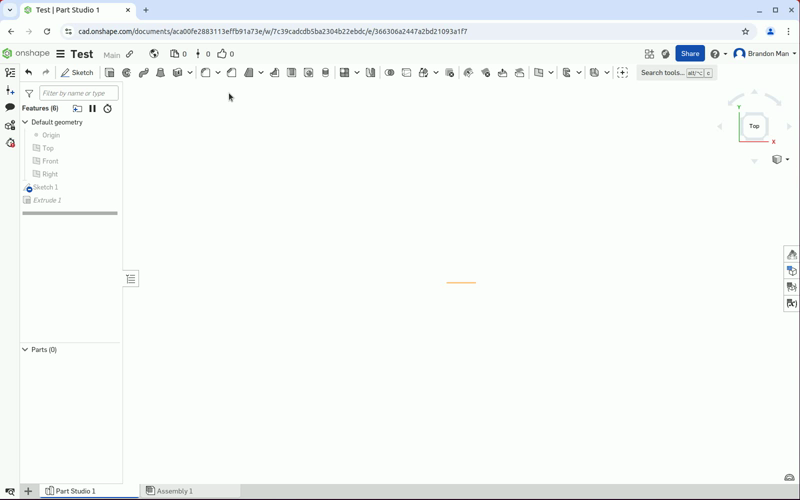
mouse_move(73, 352)
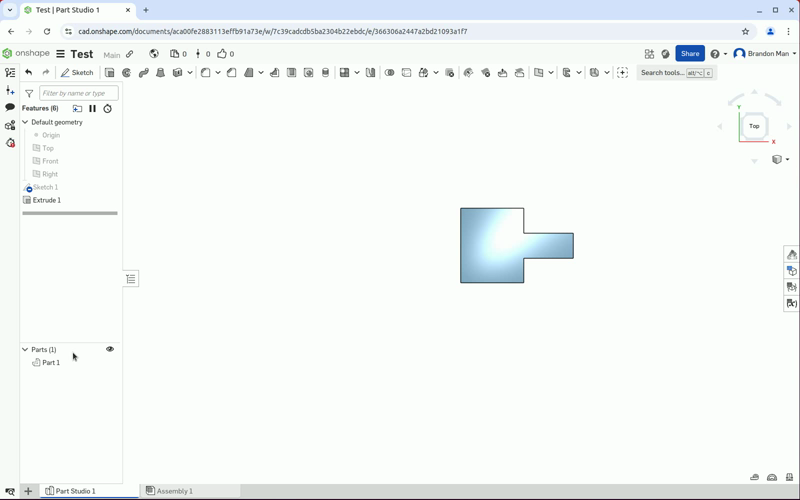
key(y)
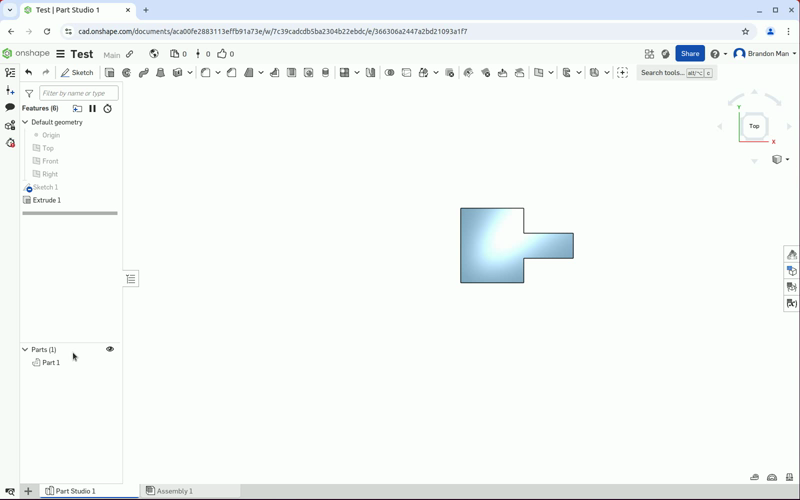
key(shift+p)
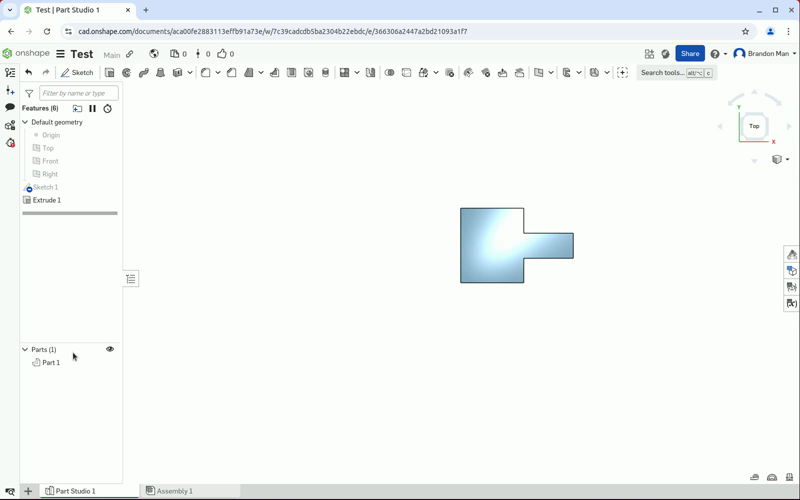
key(space)
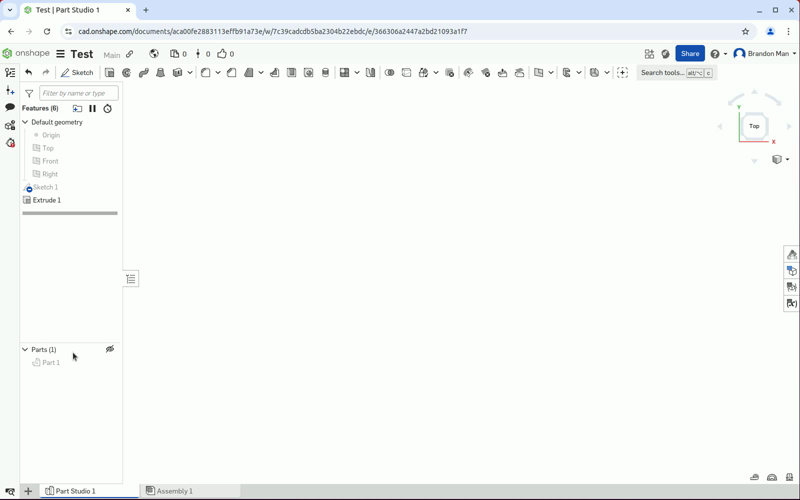
key_down(shift)
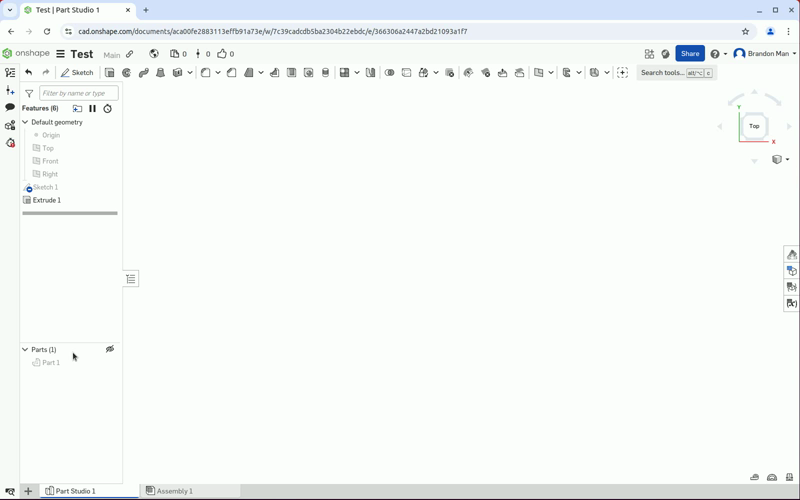
key(up)
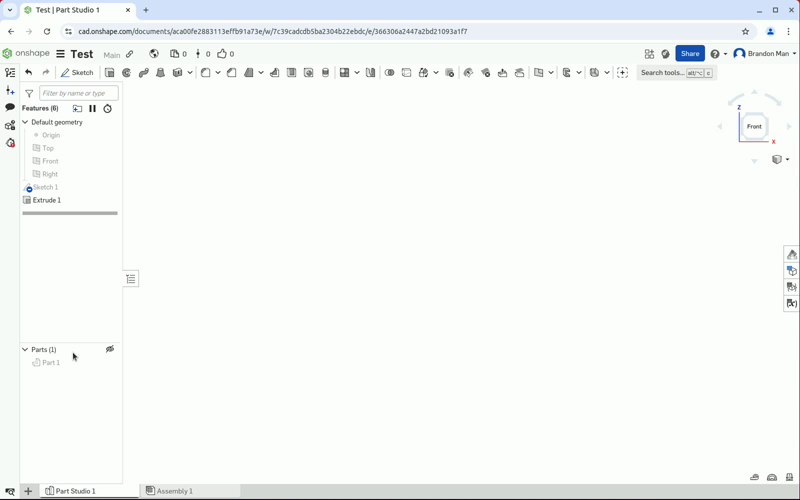
key_up(shift)
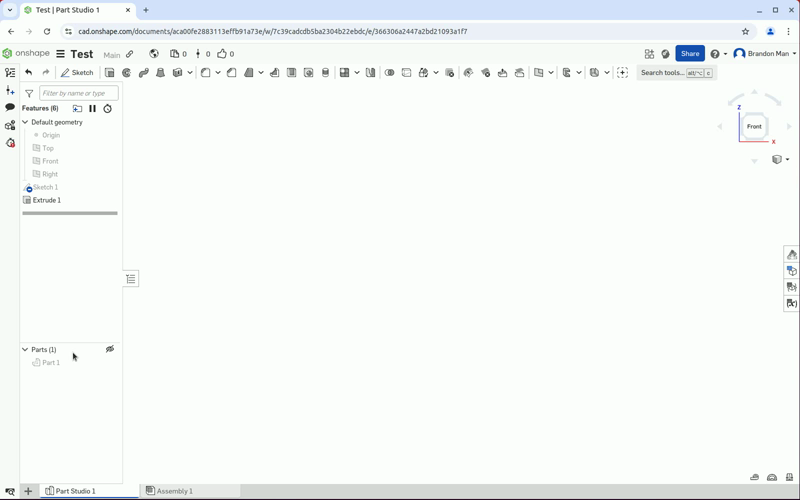
mouse_move(73, 352)
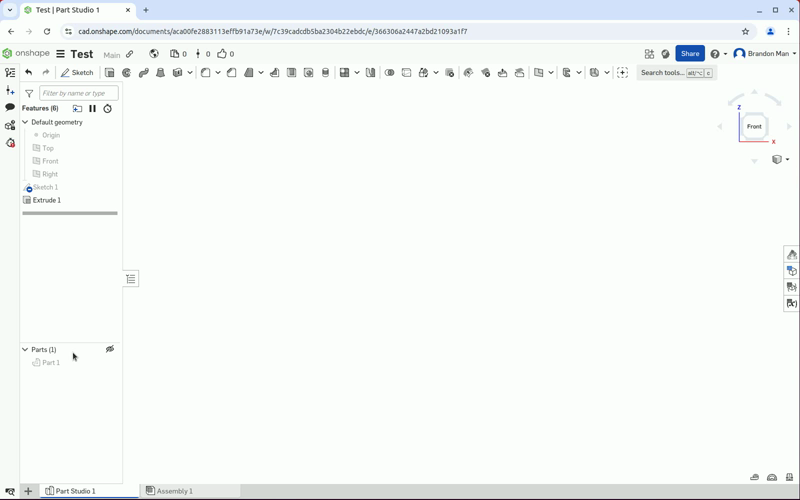
key(shift+y)
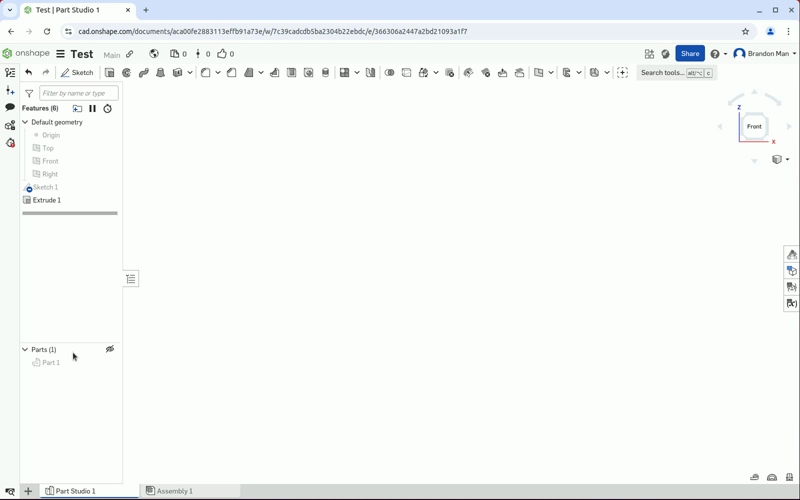
key(shift+s)
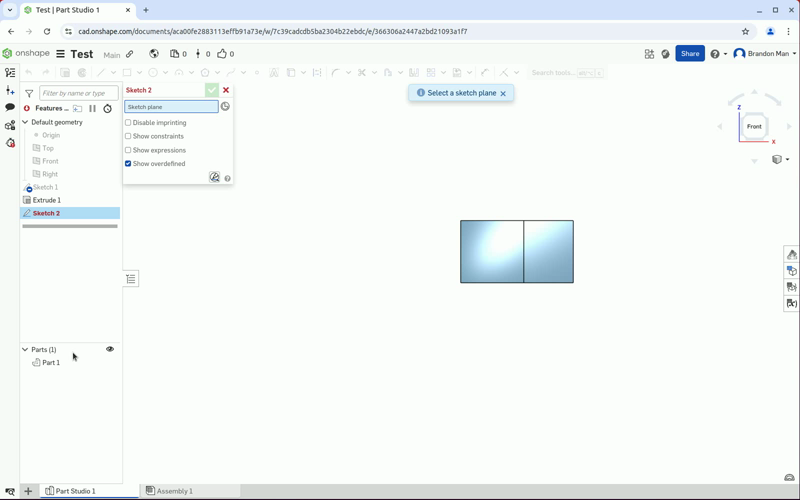
mouse_move(73, 163)
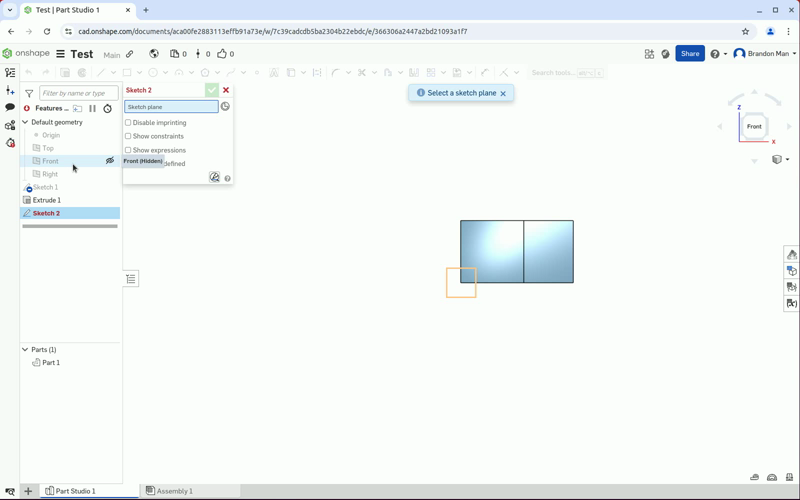
click(73, 163)
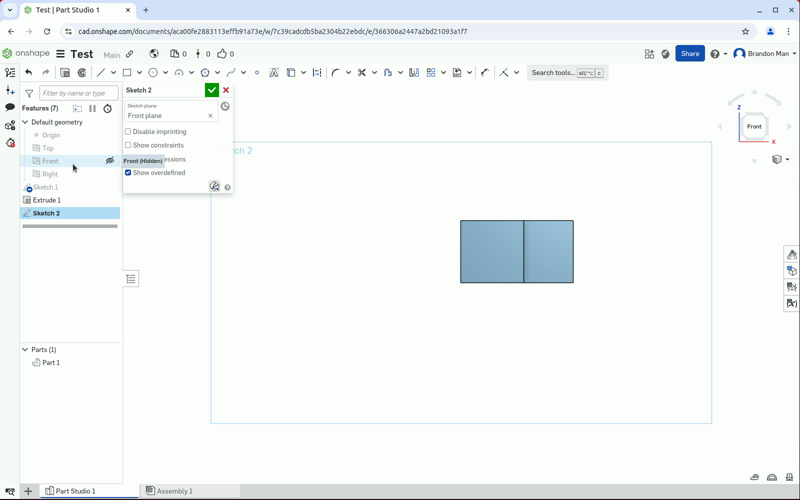
mouse_move(73, 352)
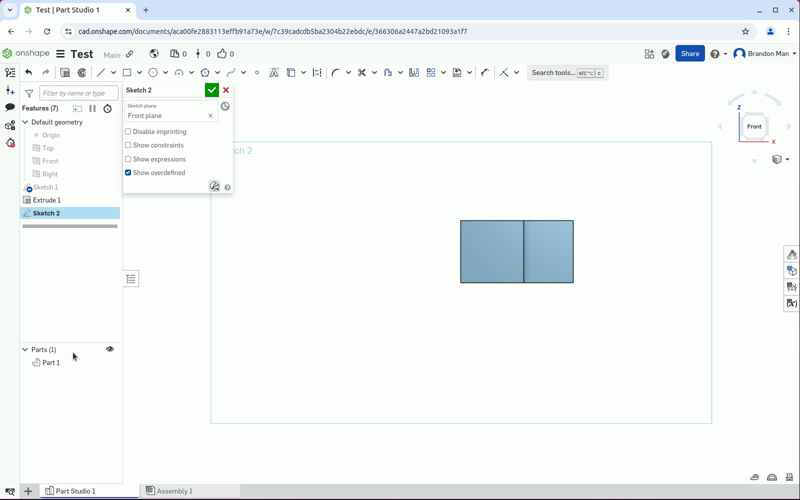
key(y)
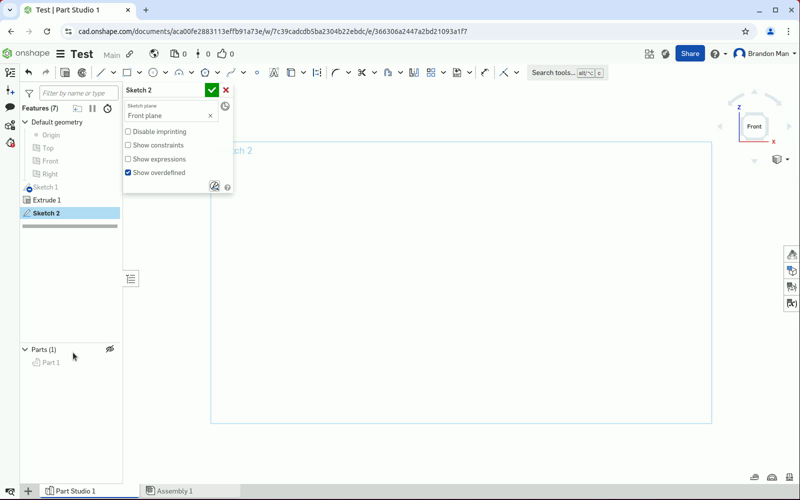
key(l)
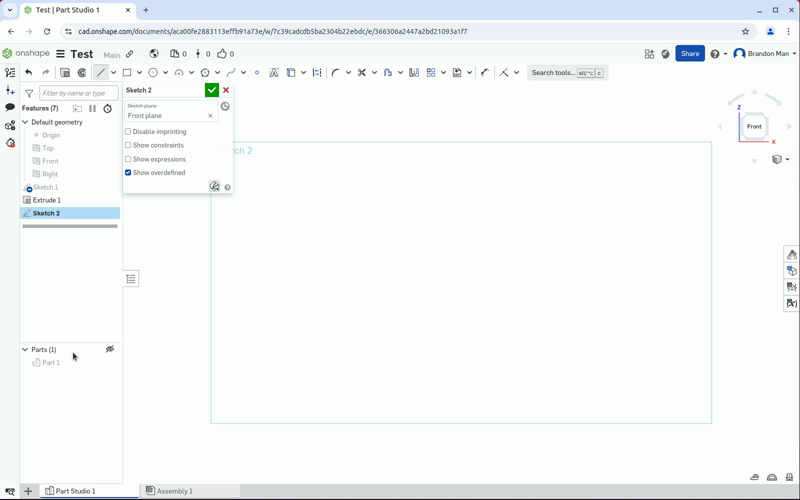
key_down(shift)
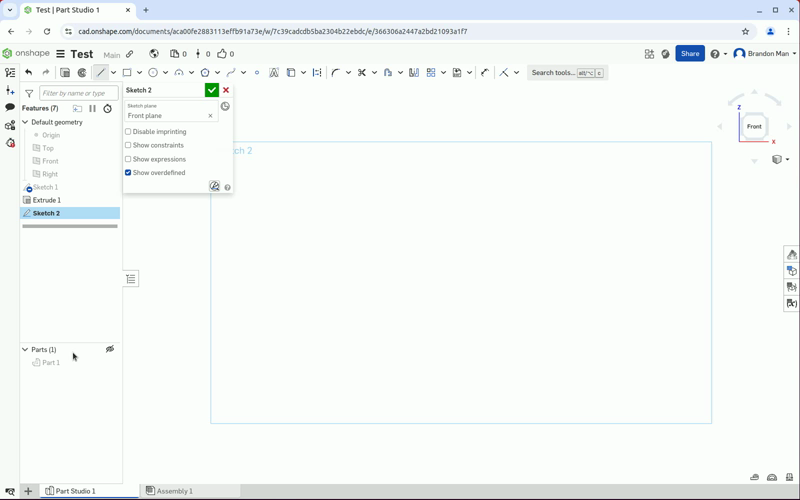
mouse_move(498, 220)
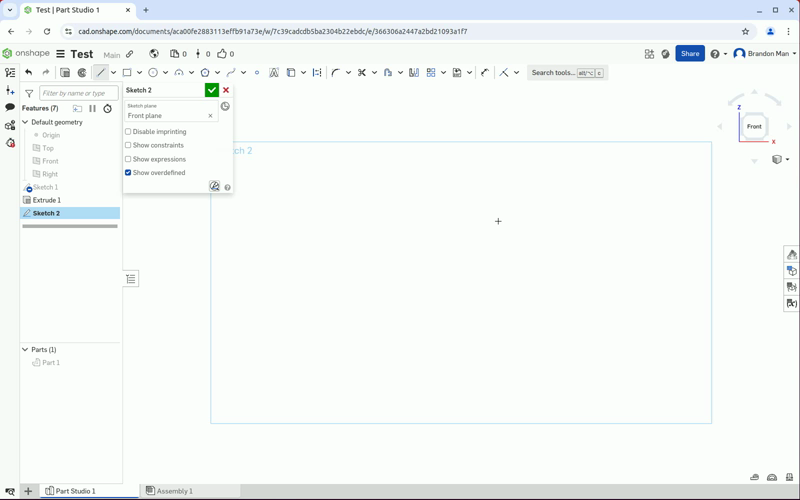
click(498, 220)
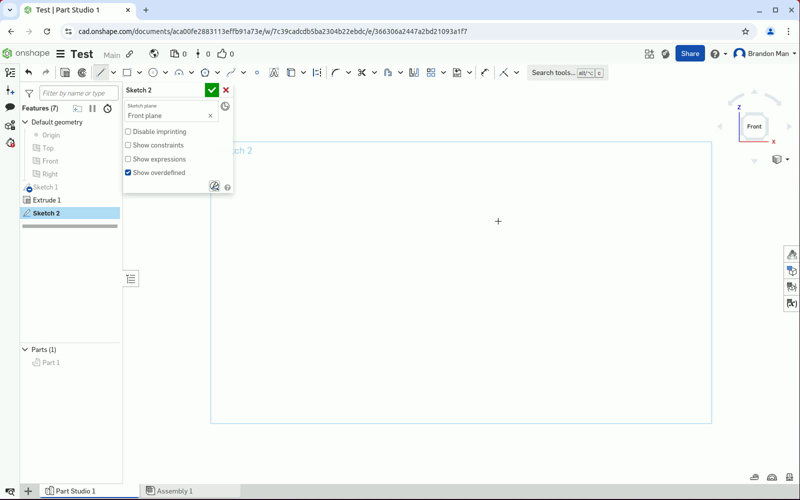
key_up(shift)
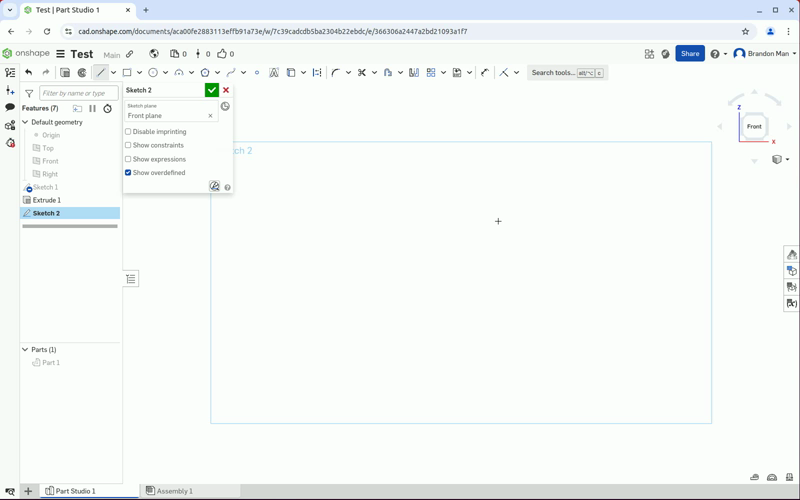
key_down(shift)
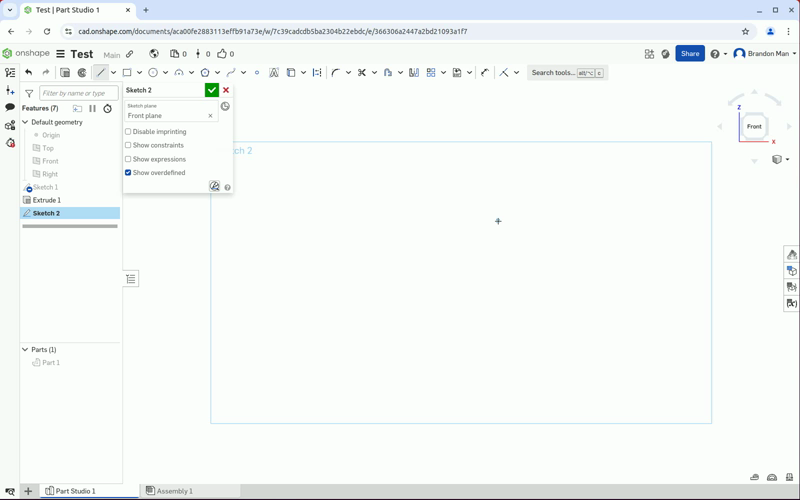
mouse_move(523, 283)
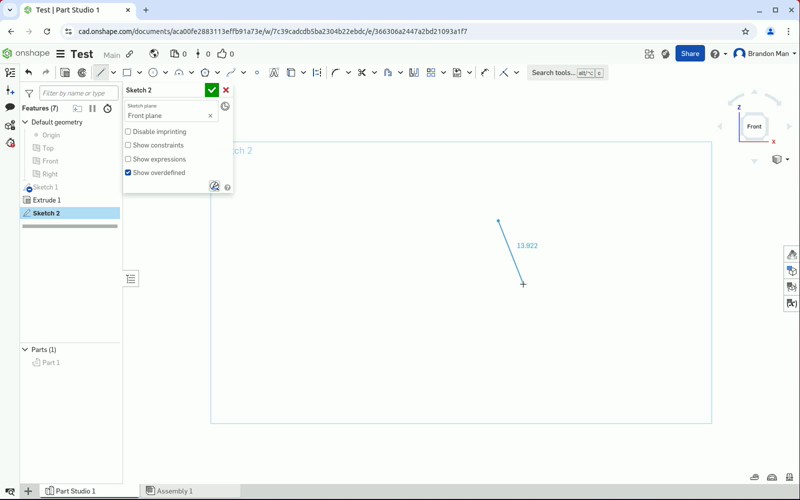
click(523, 283)
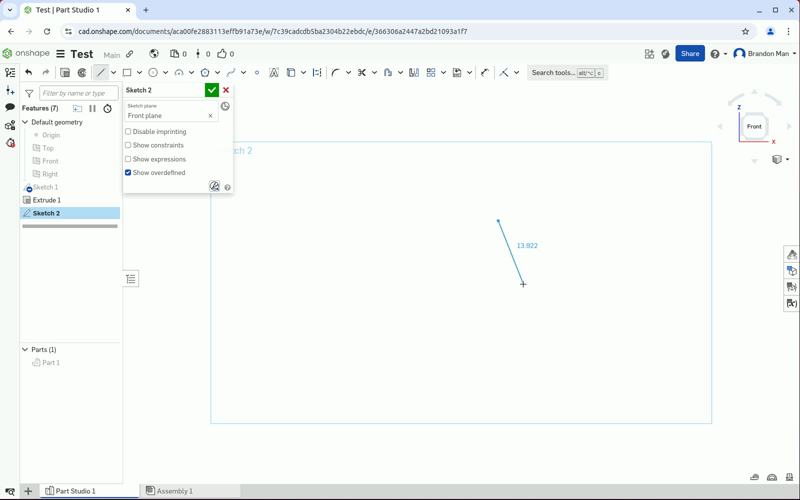
key_up(shift)
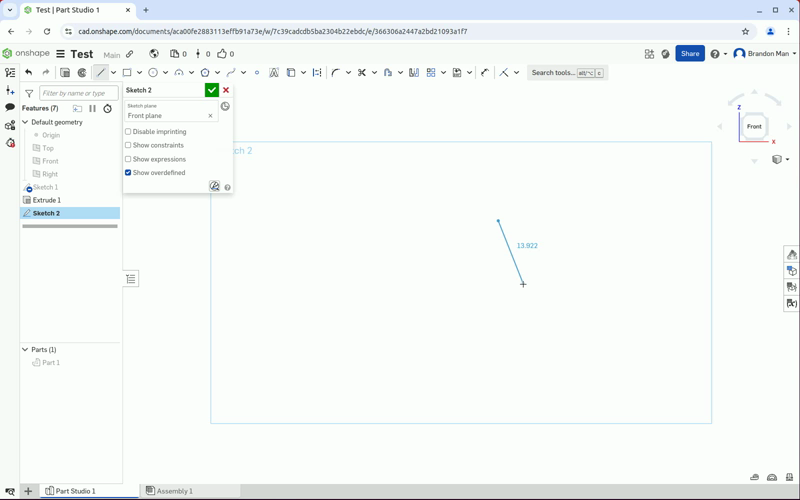
key_down(shift)
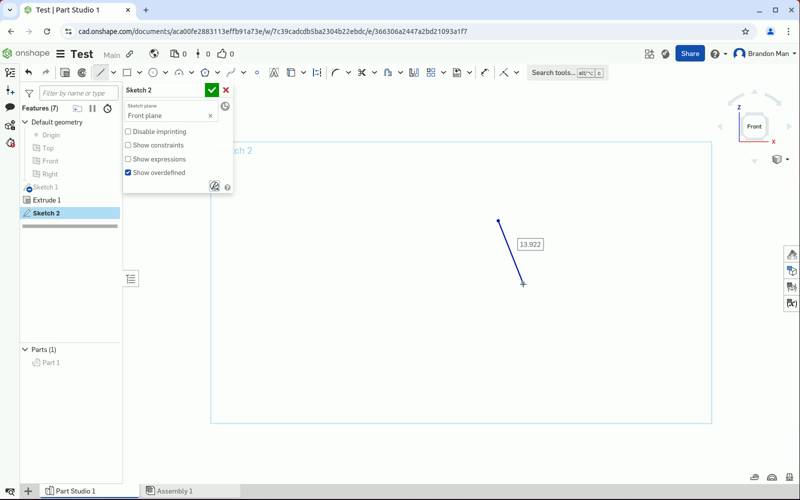
mouse_move(523, 220)
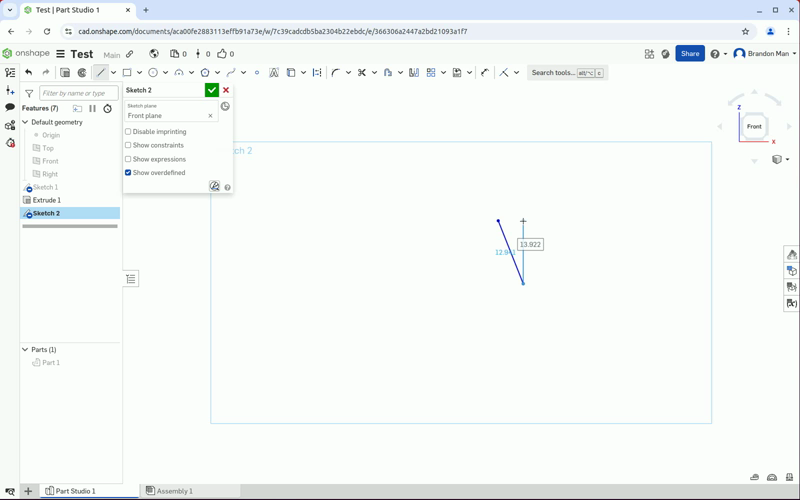
click(523, 220)
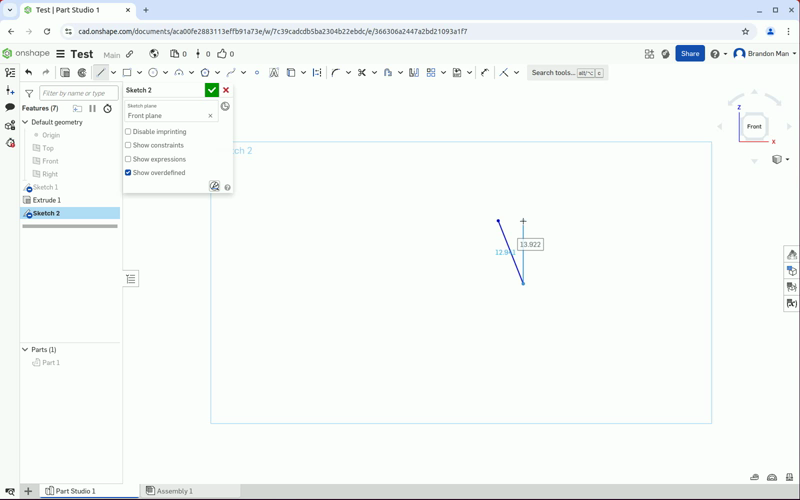
key_up(shift)
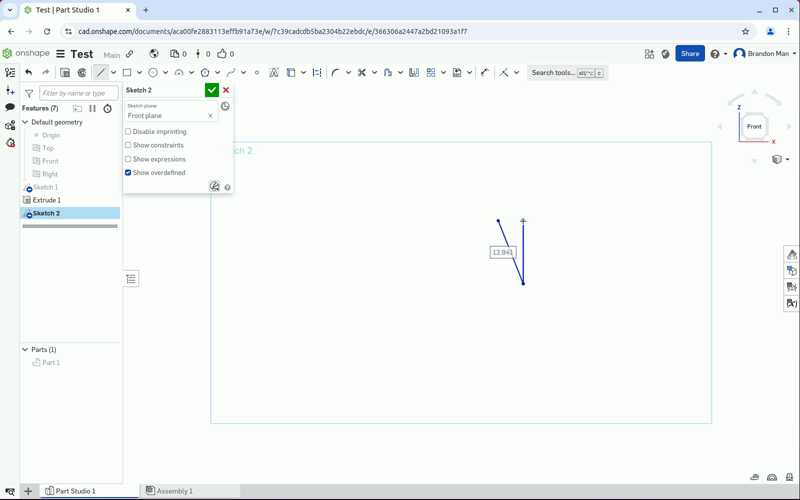
mouse_move(553, 220)
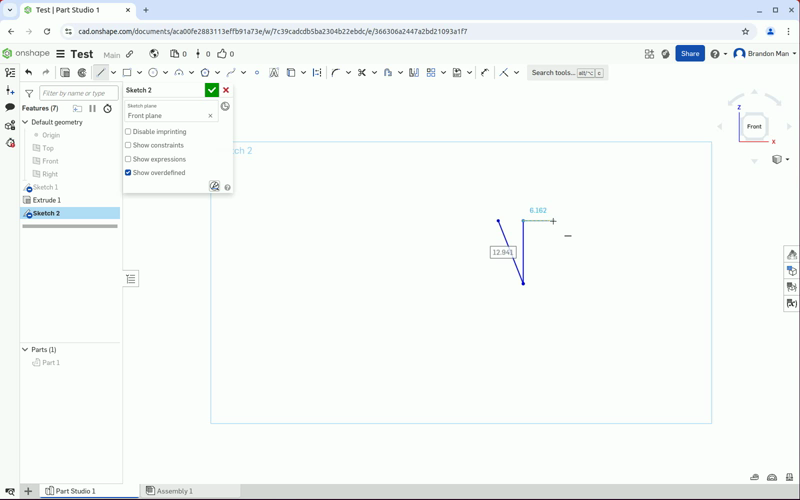
key_down(shift)
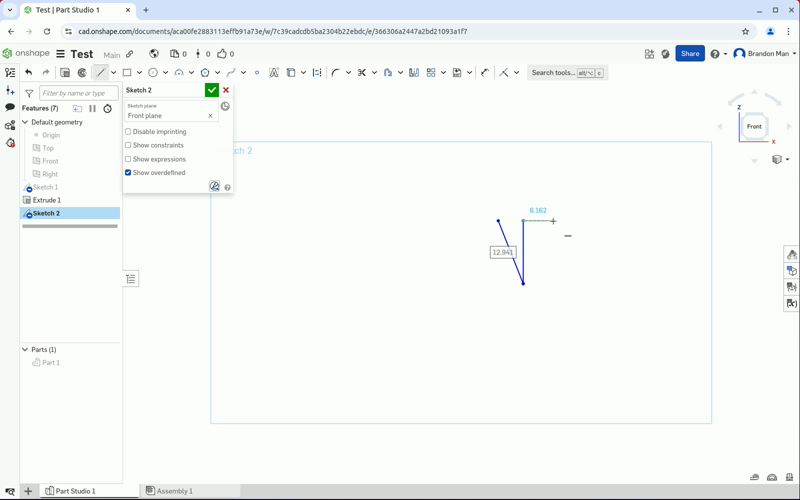
mouse_move(498, 220)
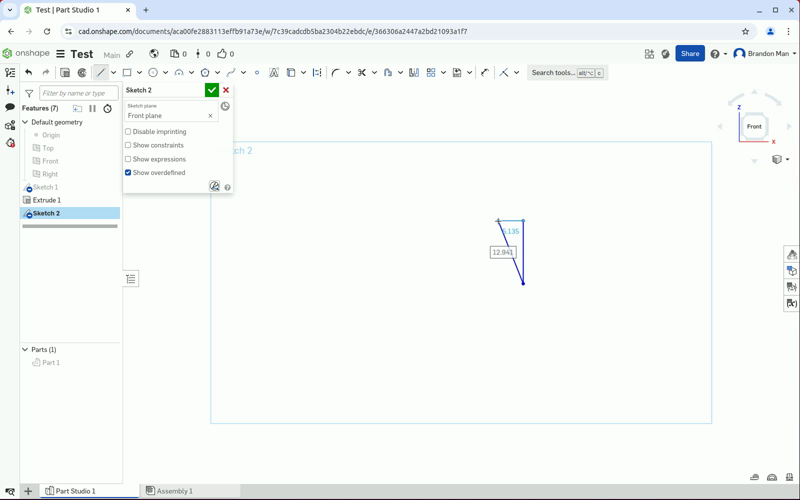
key_up(shift)
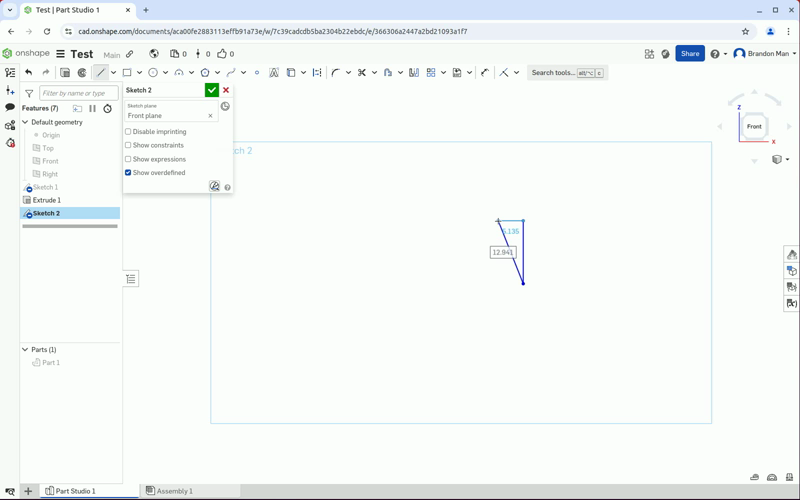
click(498, 220)
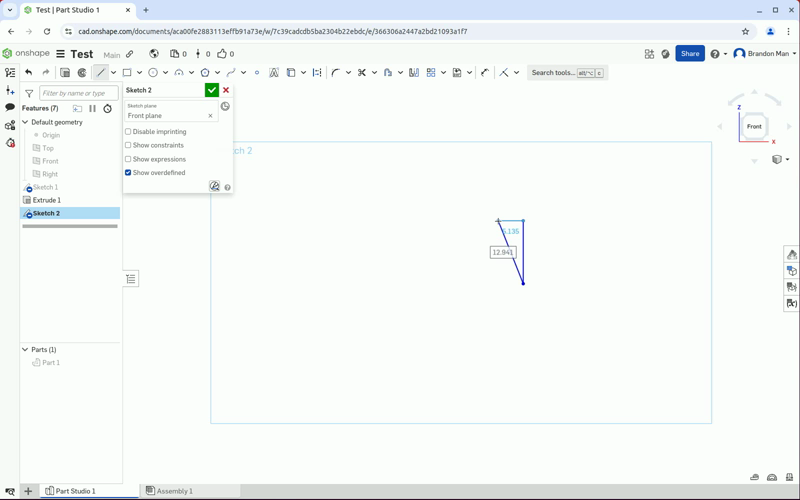
key(esc)
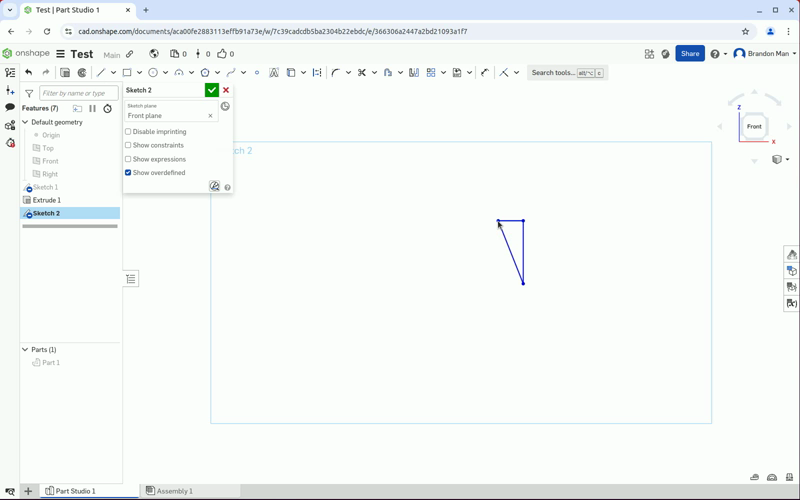
mouse_move(504, 226)
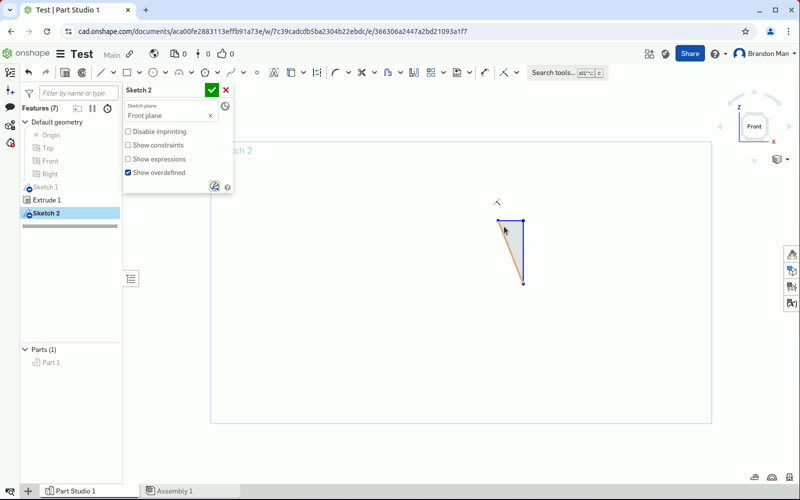
scroll(6)
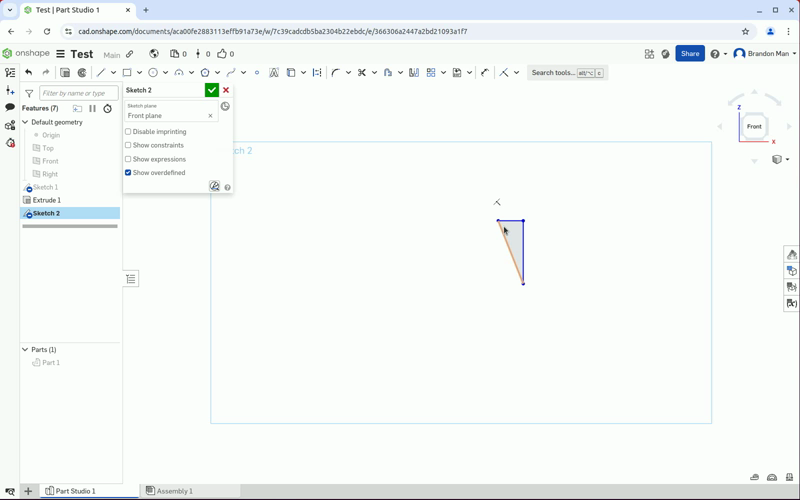
scroll(6)
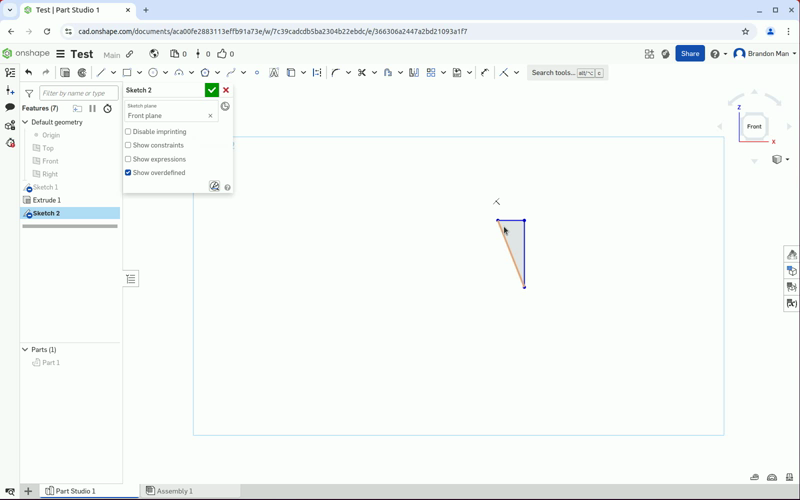
scroll(6)
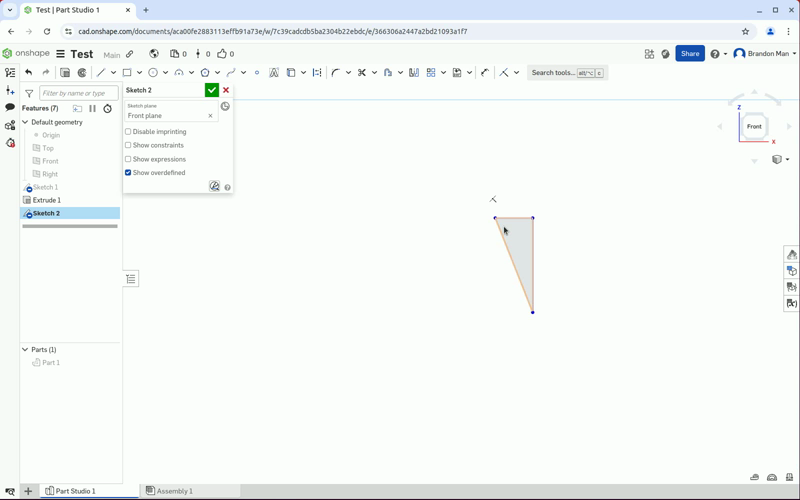
scroll(6)
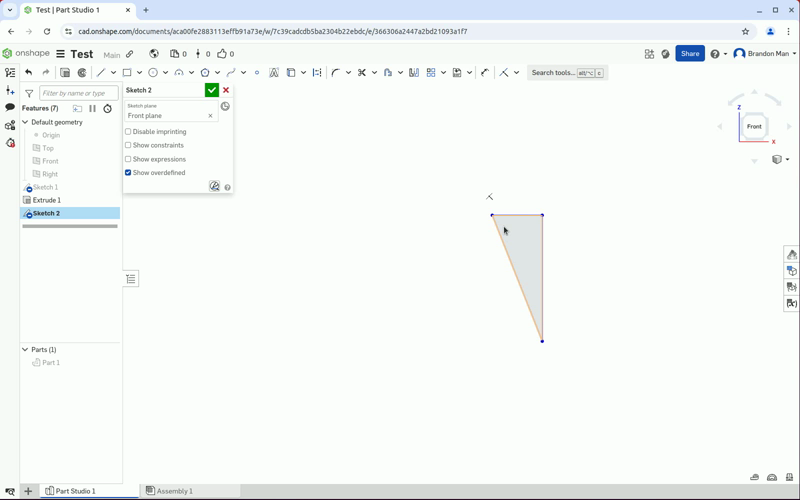
scroll(6)
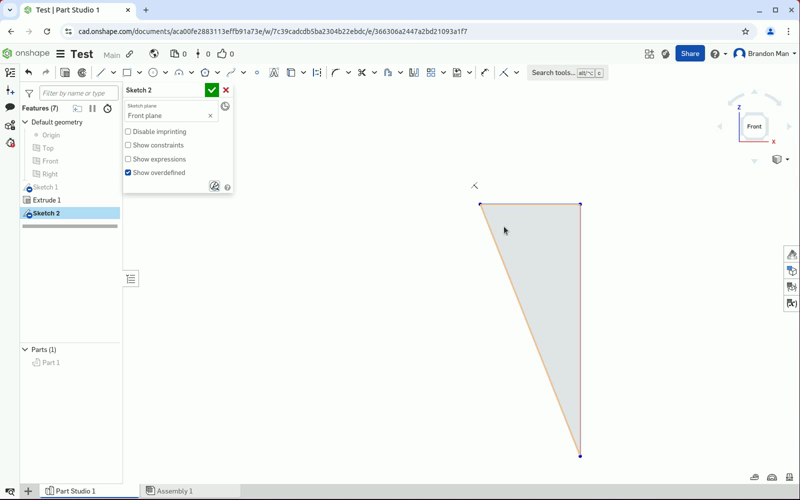
scroll(6)
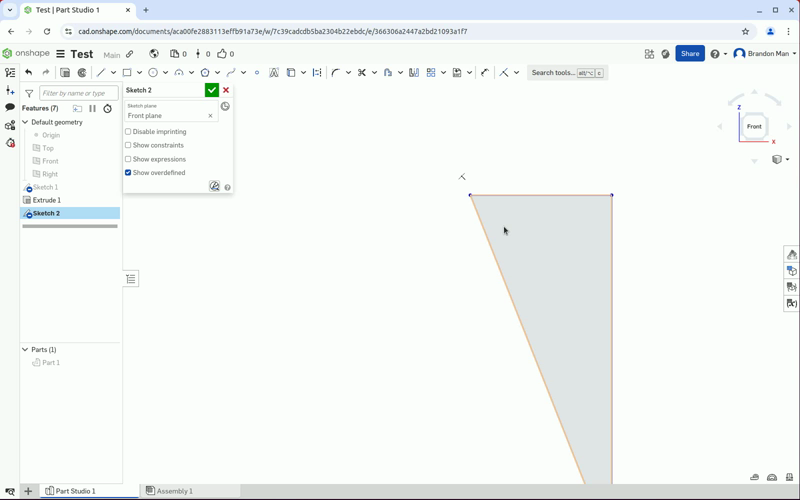
scroll(6)
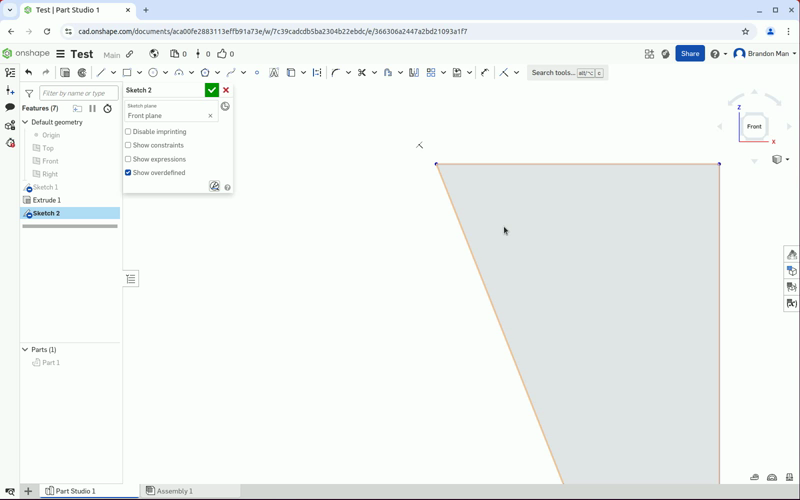
click(504, 226)
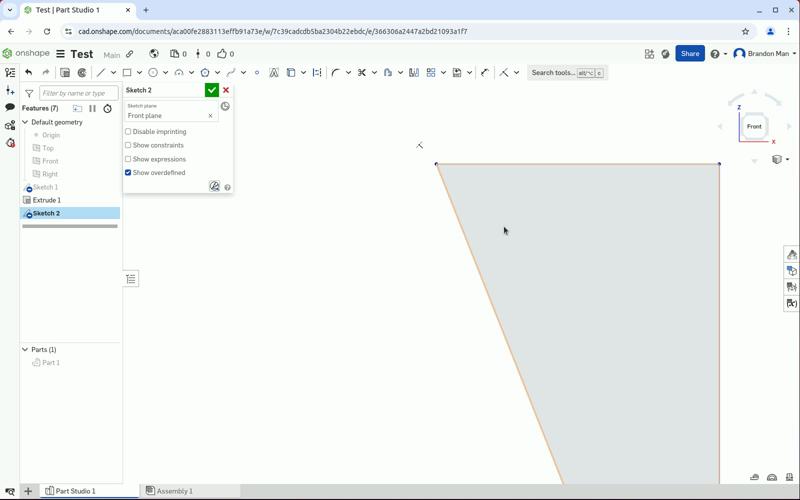
scroll(-6)
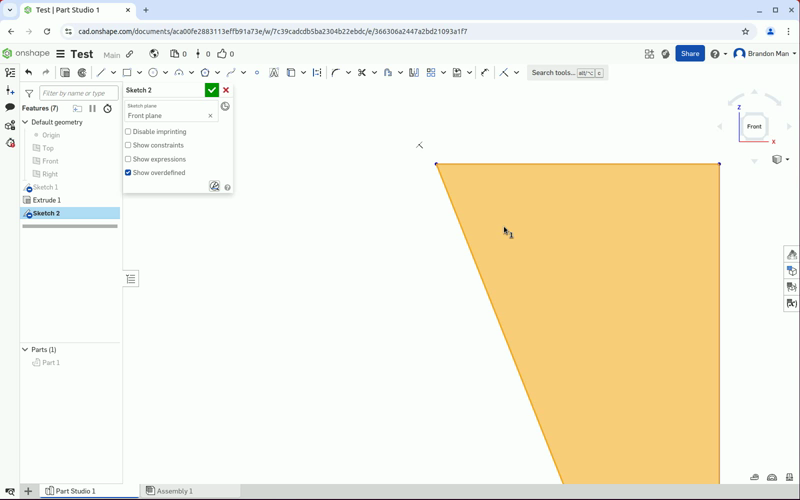
scroll(-6)
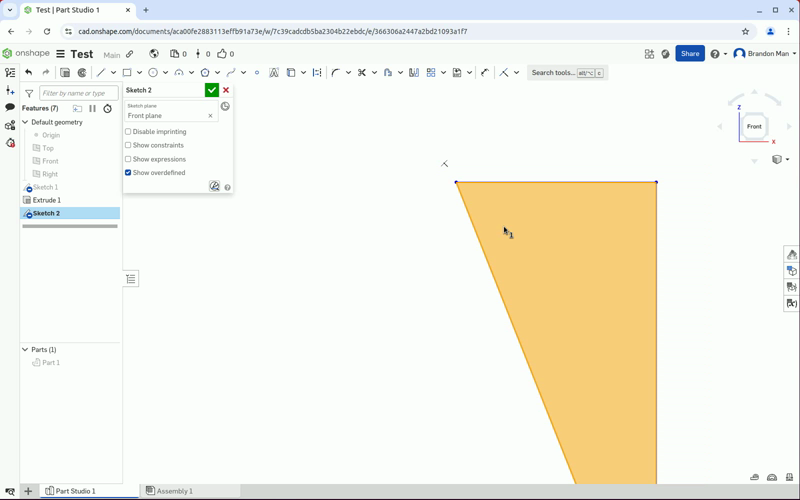
scroll(-6)
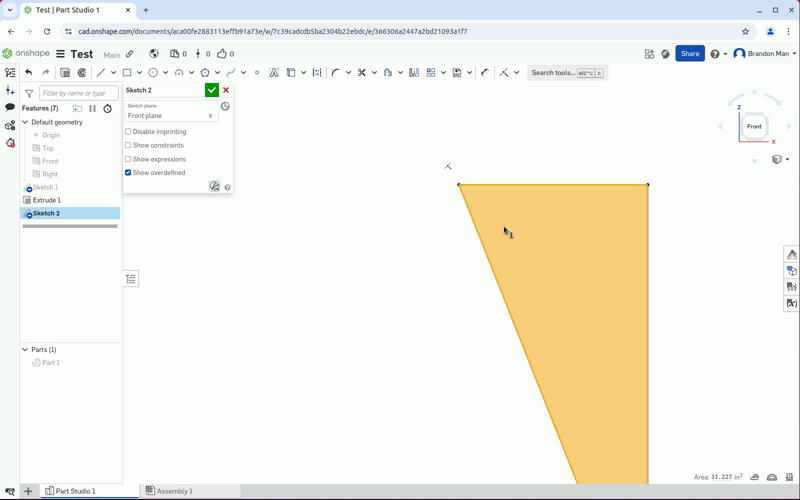
scroll(-6)
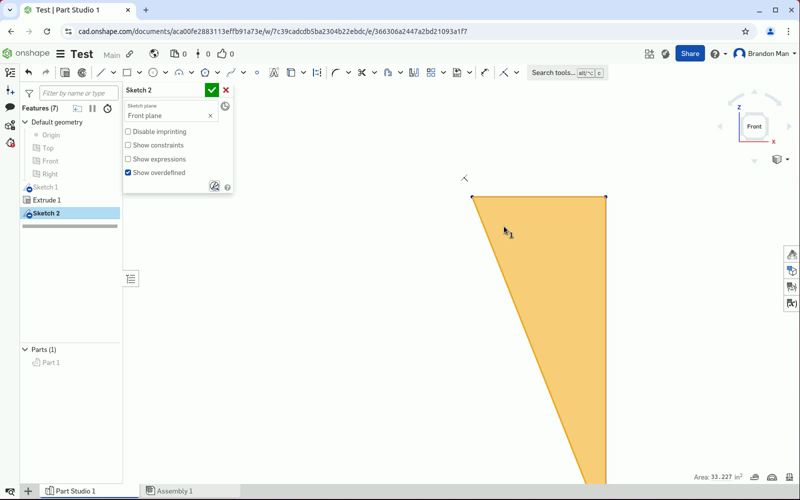
scroll(-6)
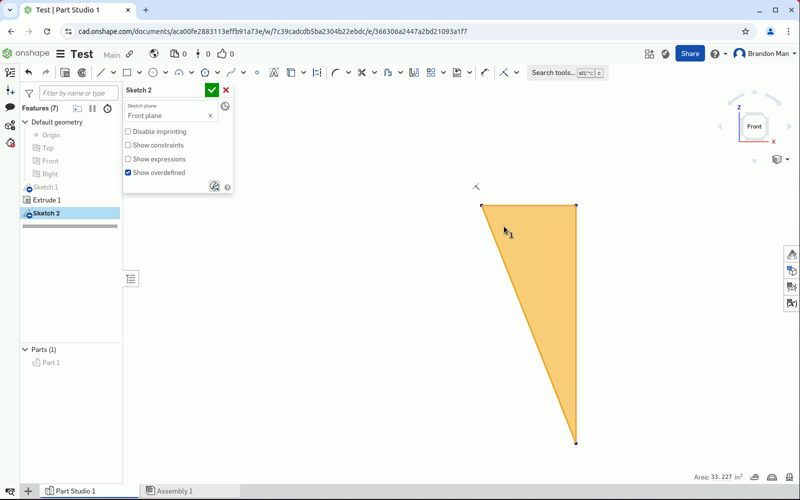
scroll(-6)
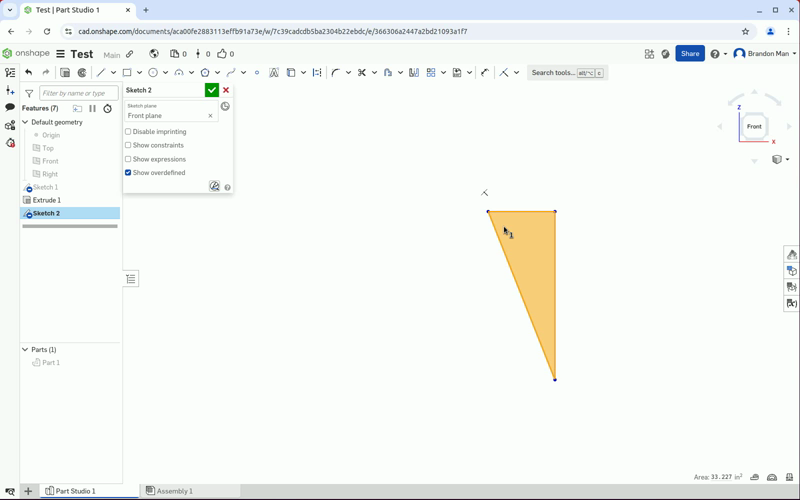
scroll(-6)
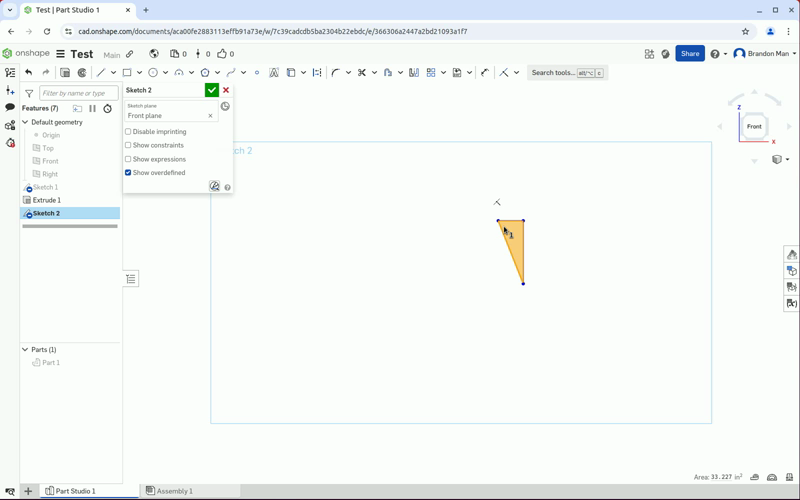
mouse_move(73, 352)
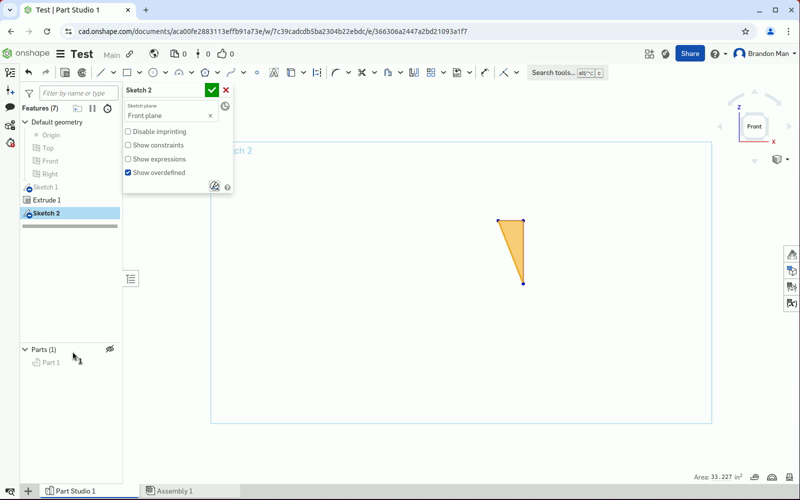
key(shift+y)
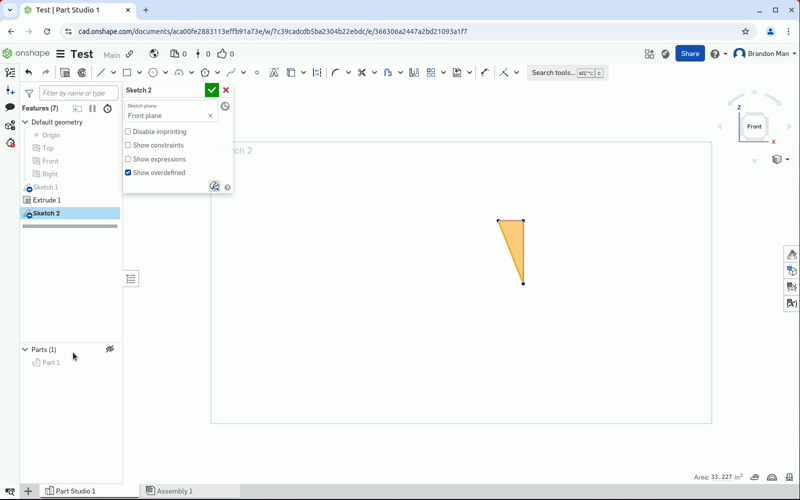
key(shift+e)
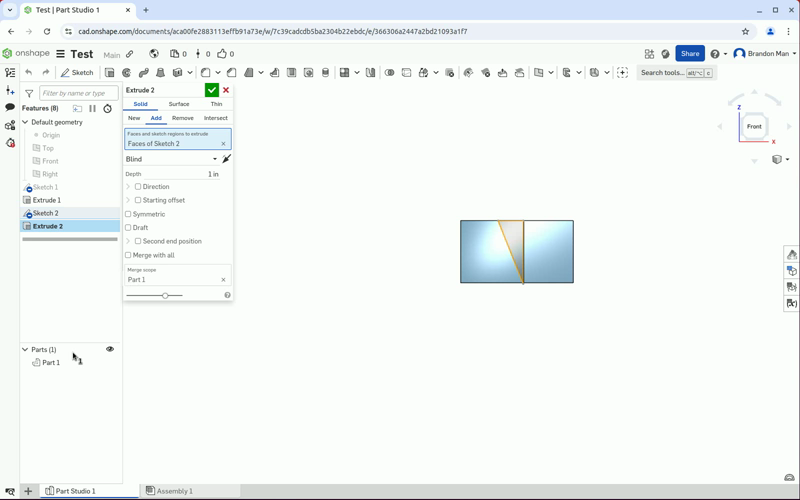
mouse_move(143, 106)
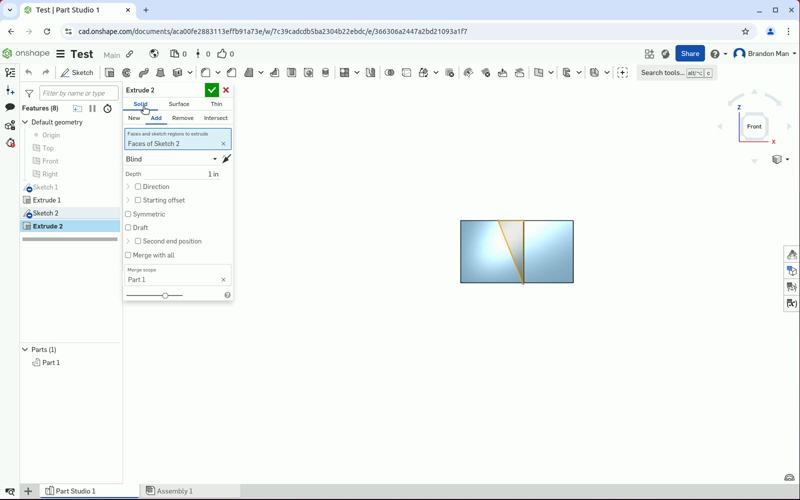
click(143, 106)
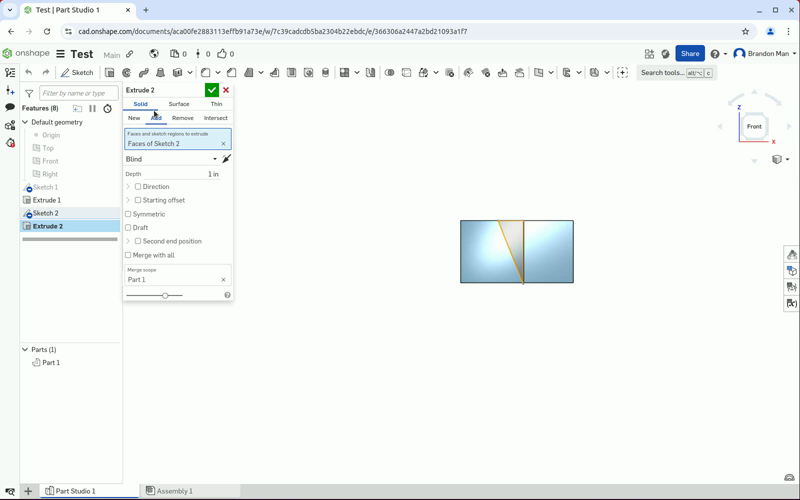
mouse_move(186, 120)
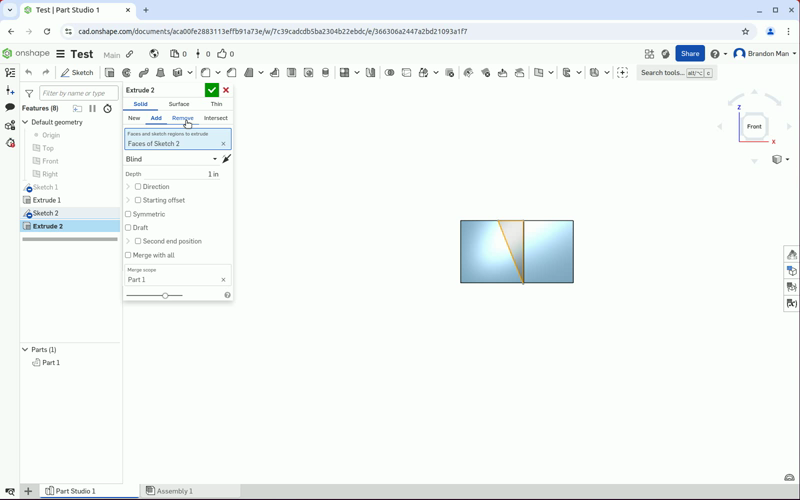
click(186, 120)
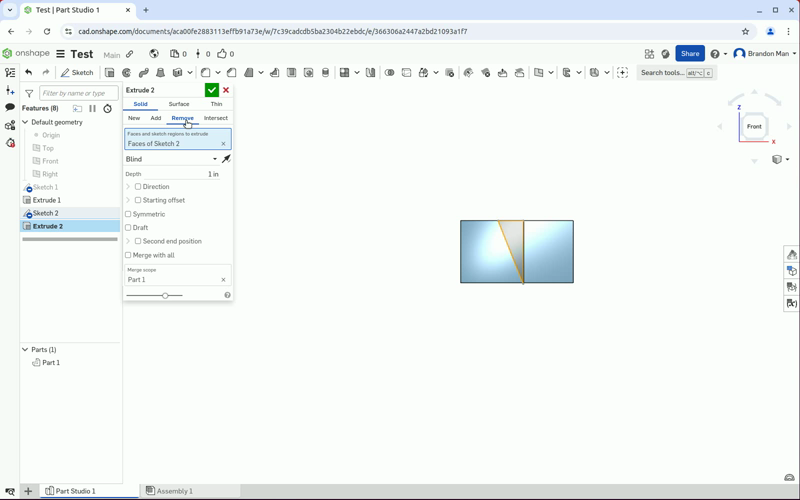
key(tab, 4)
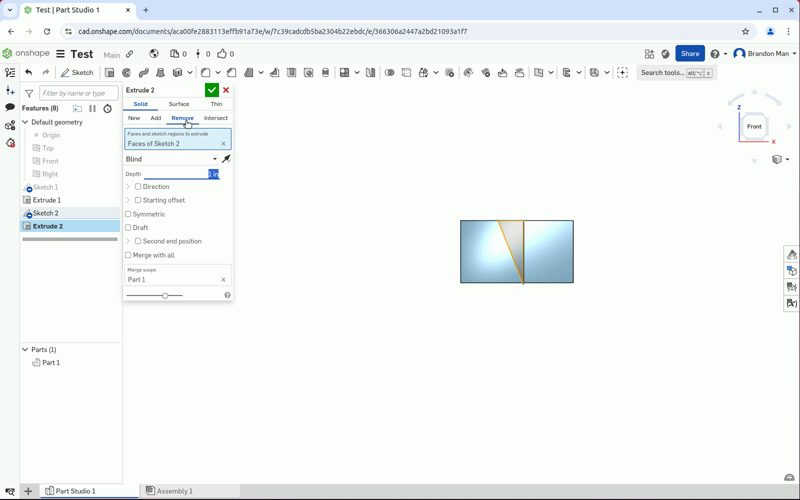
text(5.055)
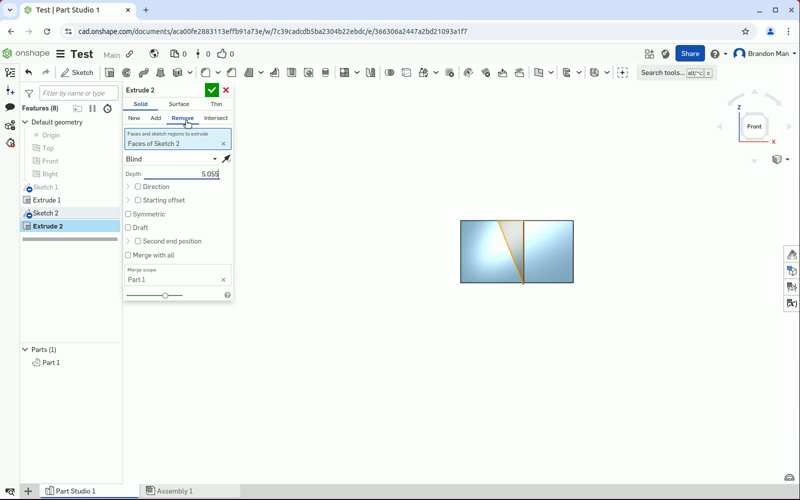
key(tab, 6)
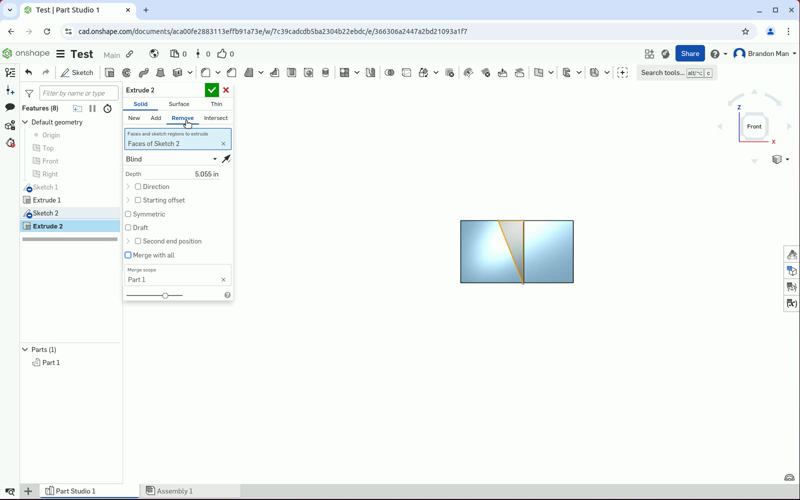
key(space)
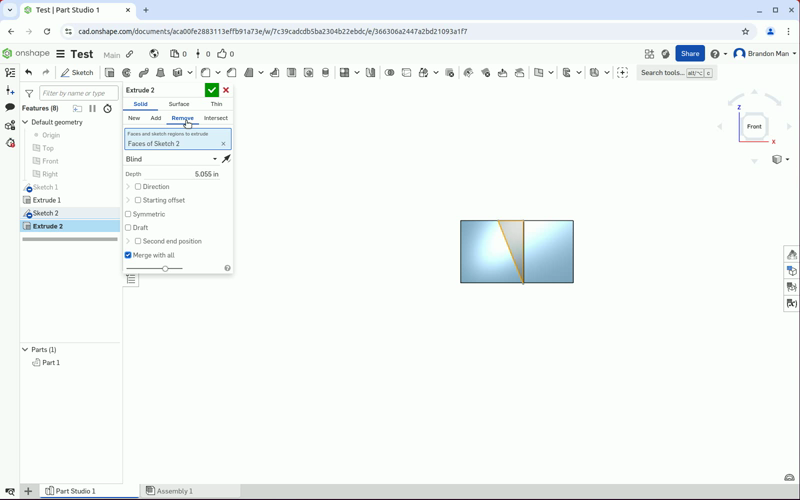
key(enter)
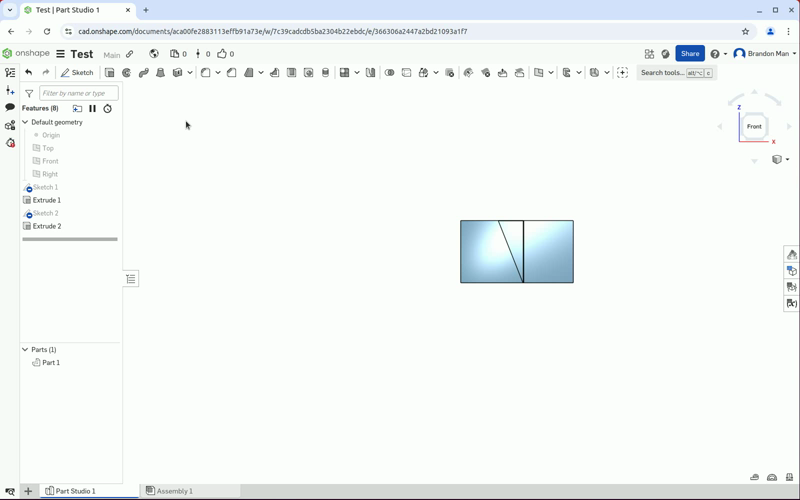
key(shift+h)
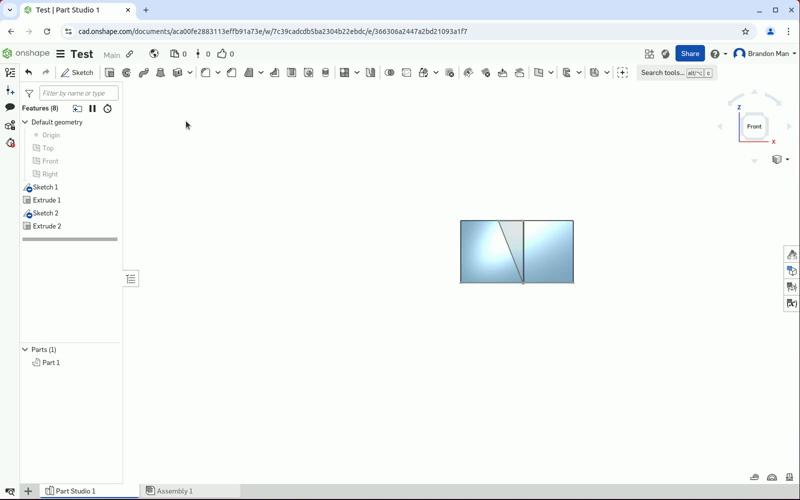
key(shift+h)
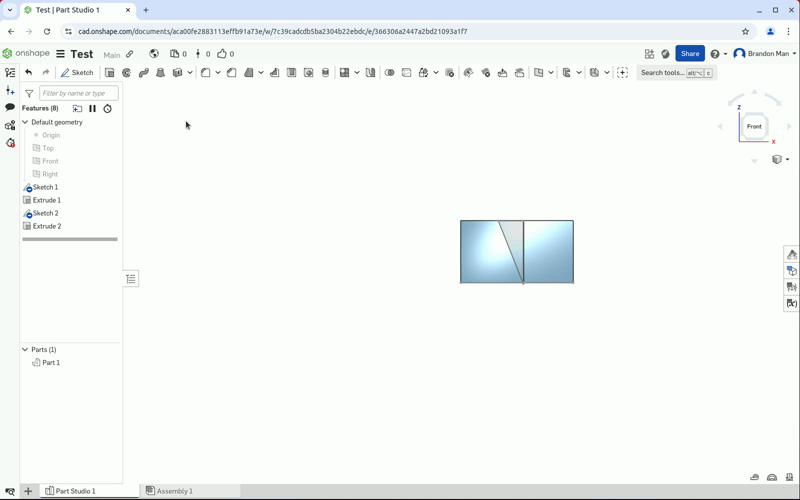
key(shift+7)
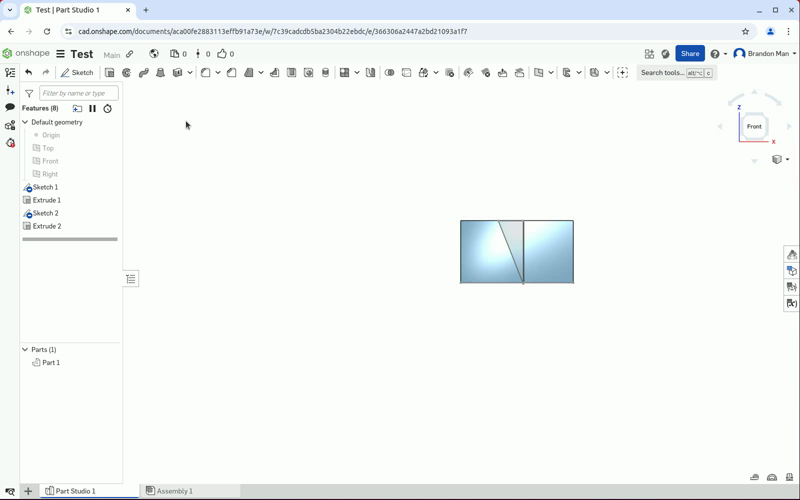
key(left, 2)
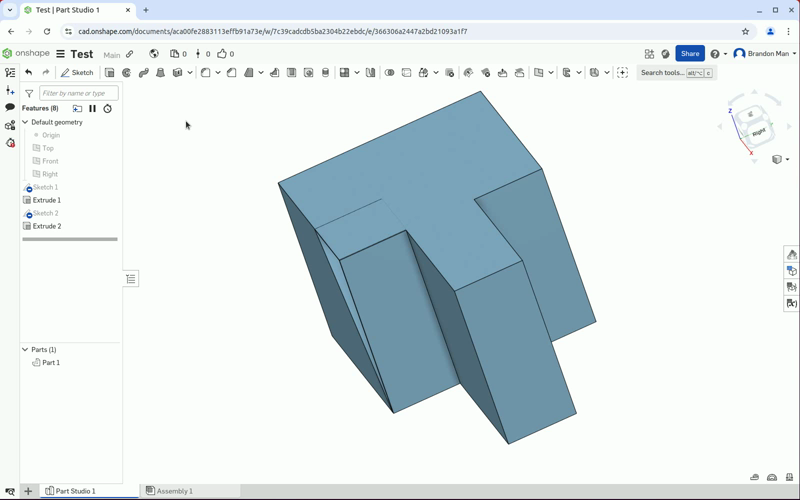
key(down, 2)
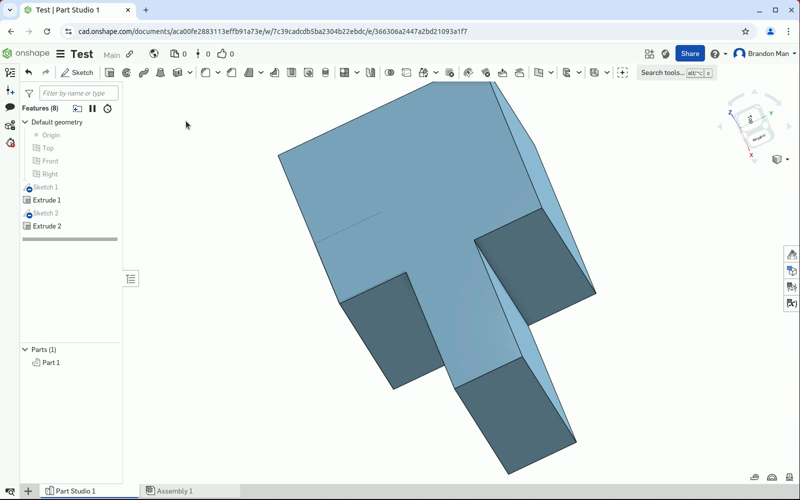
key(up, 2)
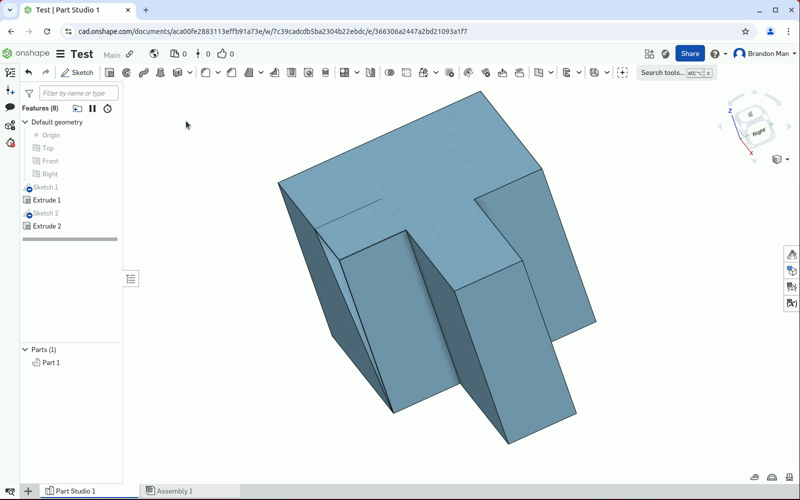
key(right, 2)
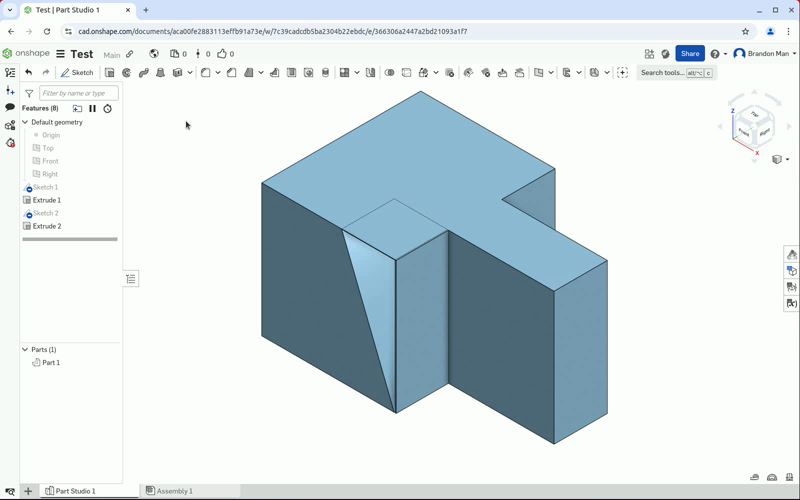
mouse_move(73, 189)
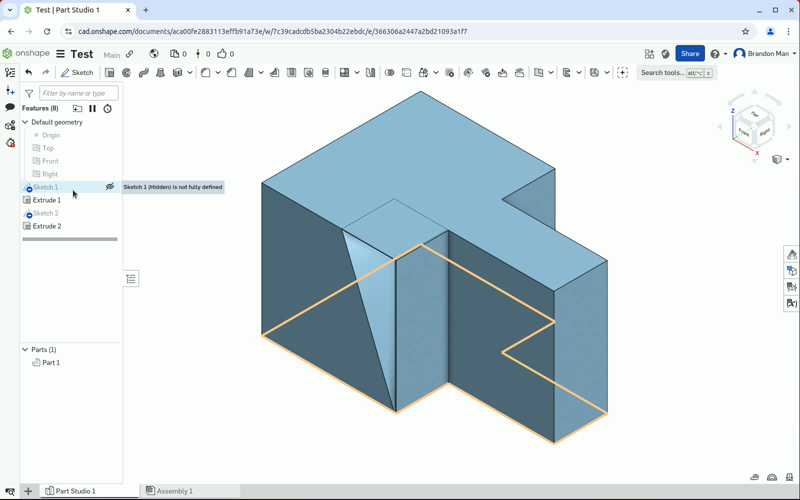
click(73, 189)